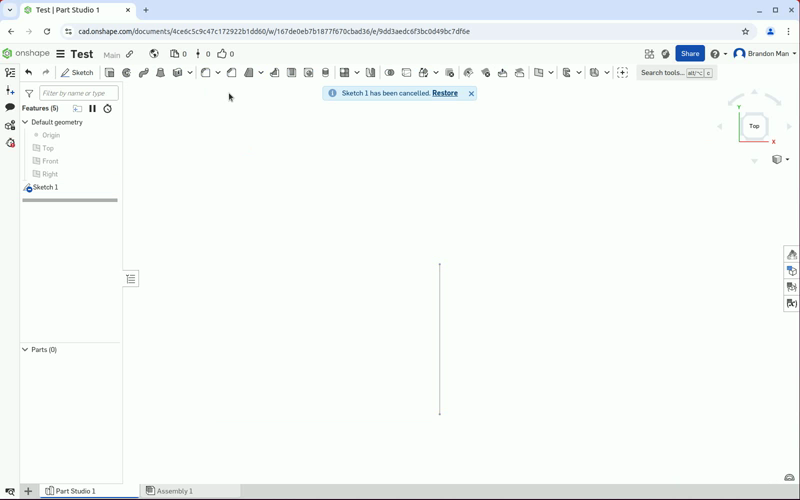
key(shift+h)
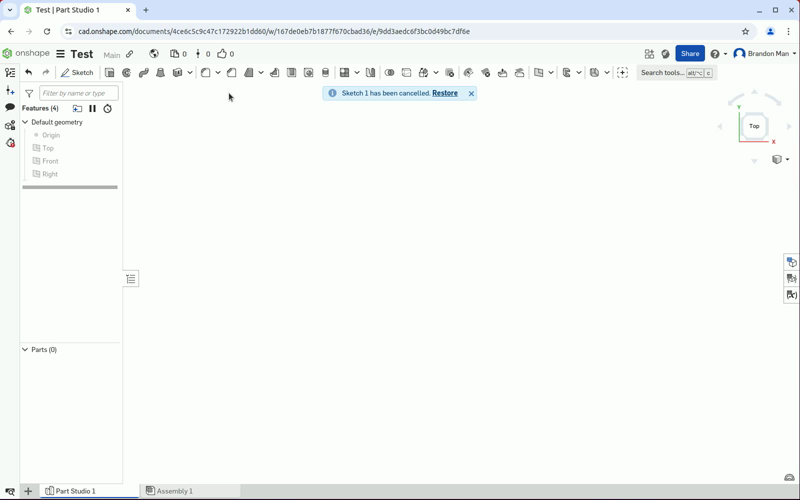
mouse_move(73, 352)
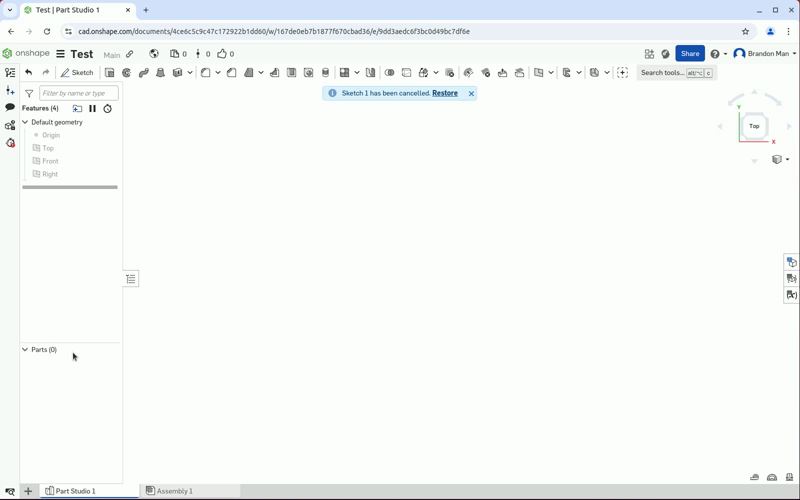
key(y)
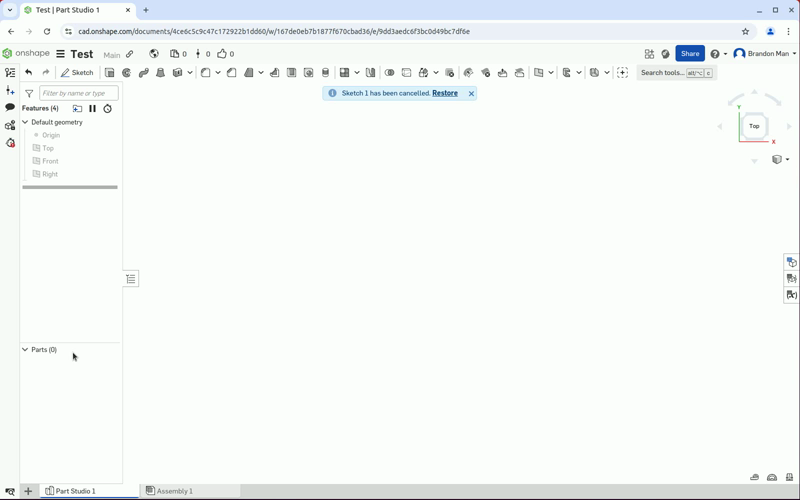
key(shift+p)
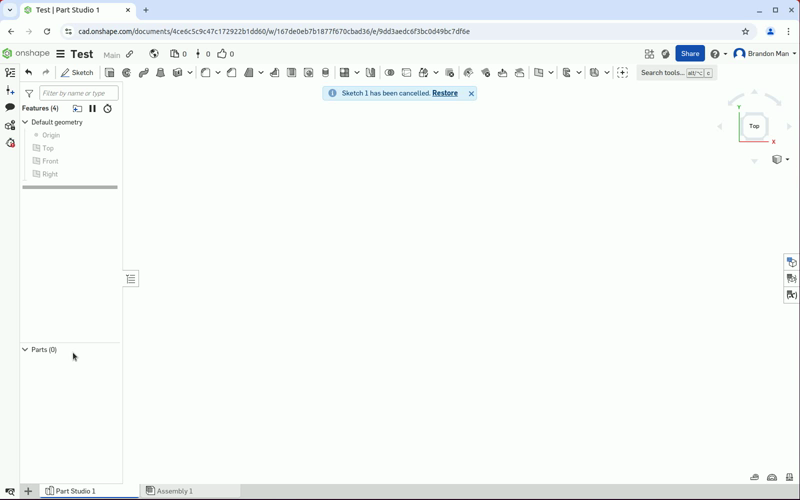
key(space)
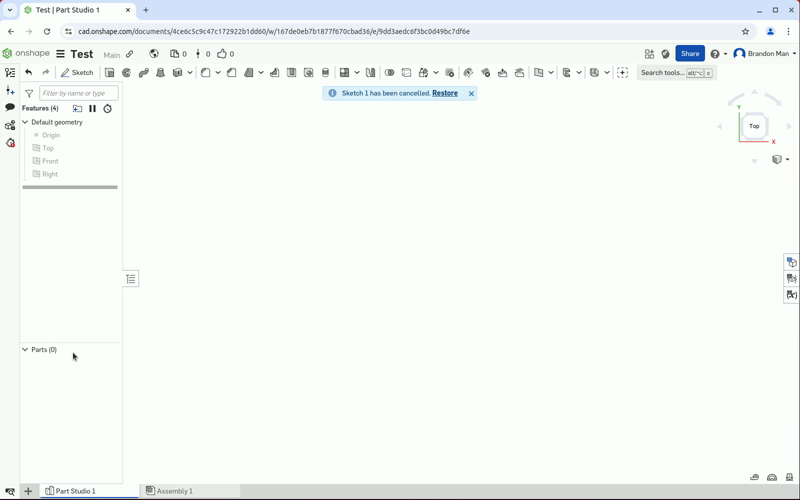
key_down(shift)
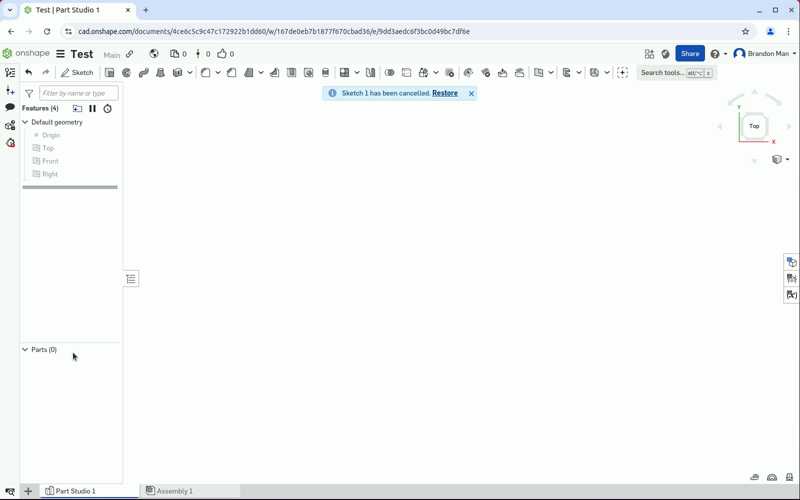
key(up)
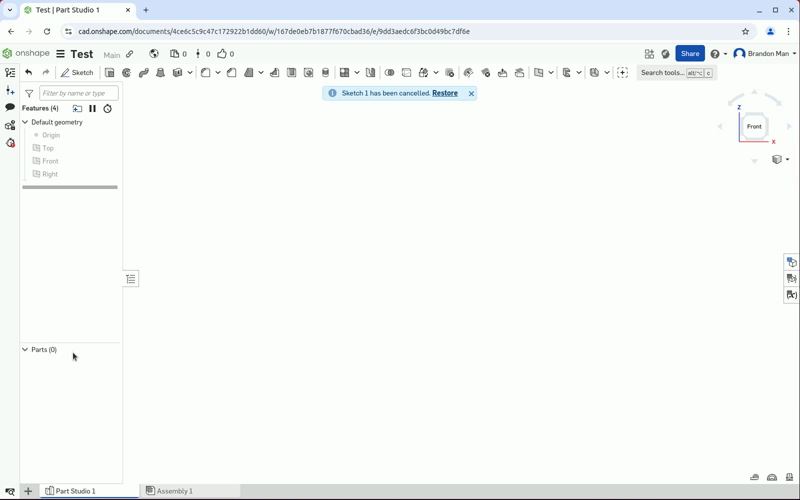
key_up(shift)
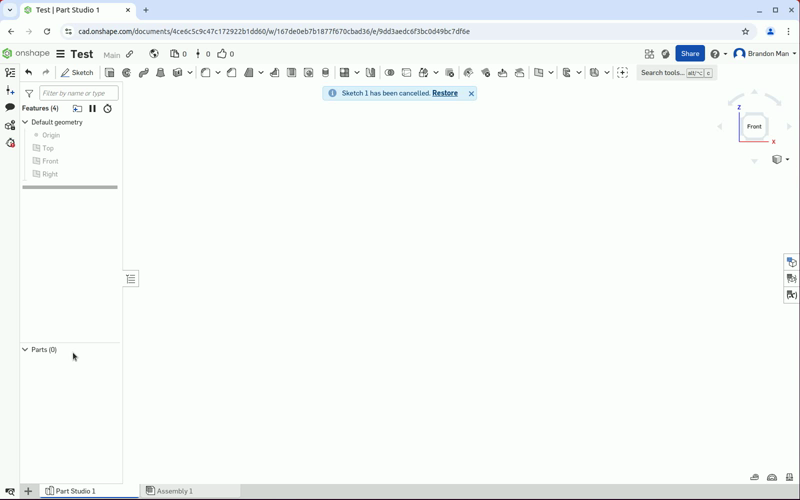
mouse_move(73, 352)
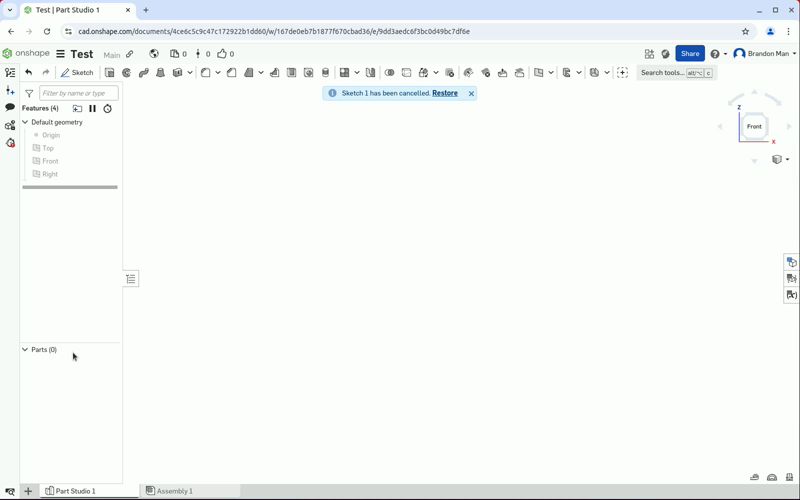
key(shift+y)
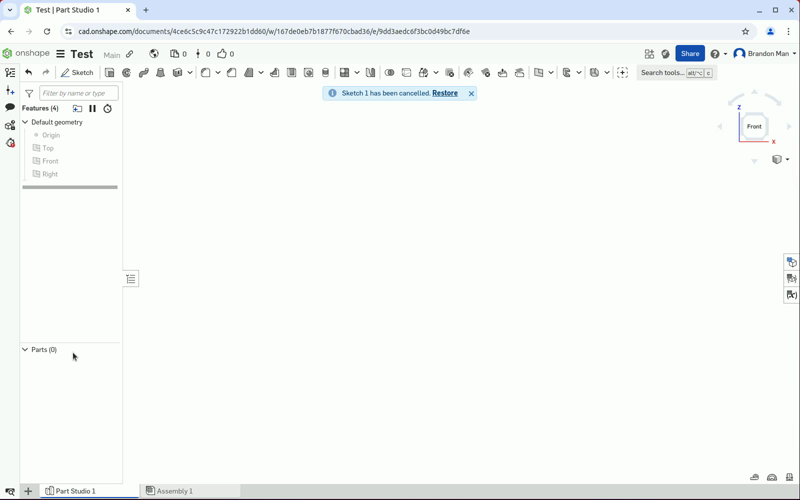
key(shift+s)
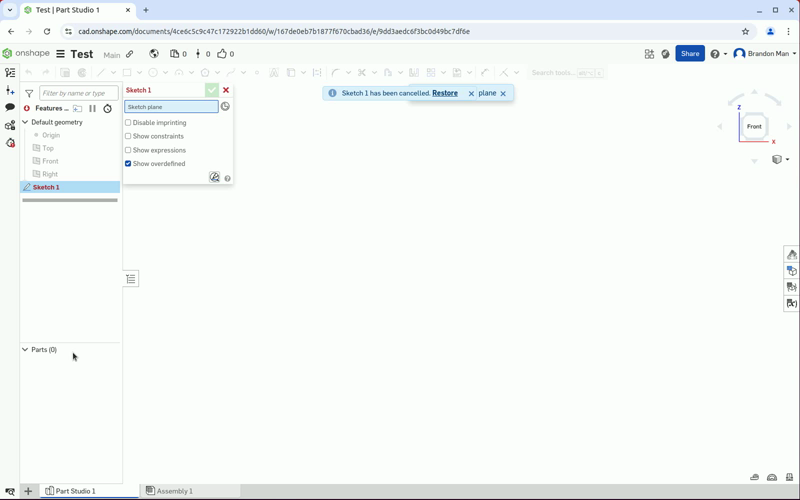
mouse_move(73, 163)
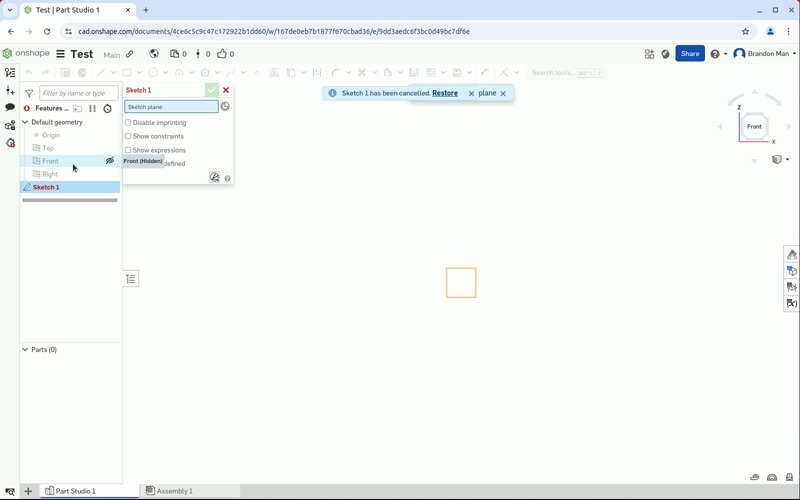
click(73, 163)
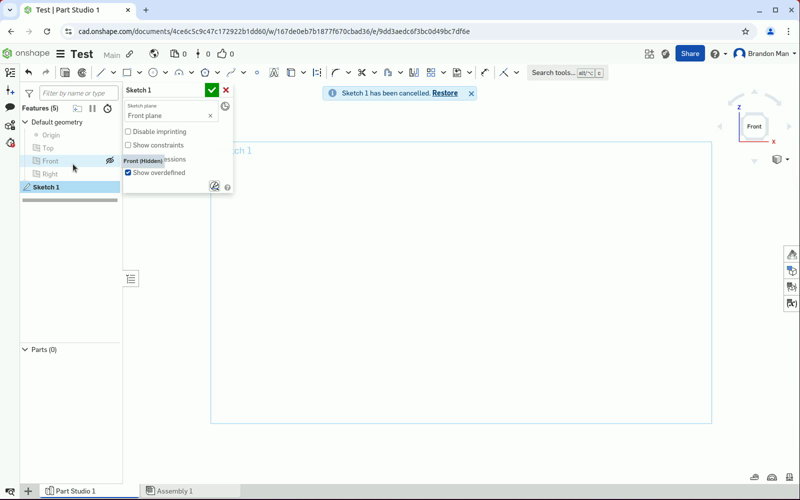
mouse_move(73, 352)
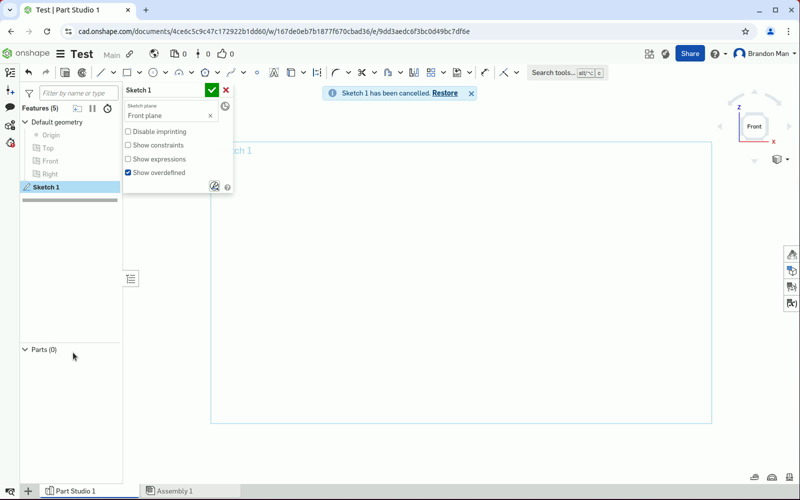
key(y)
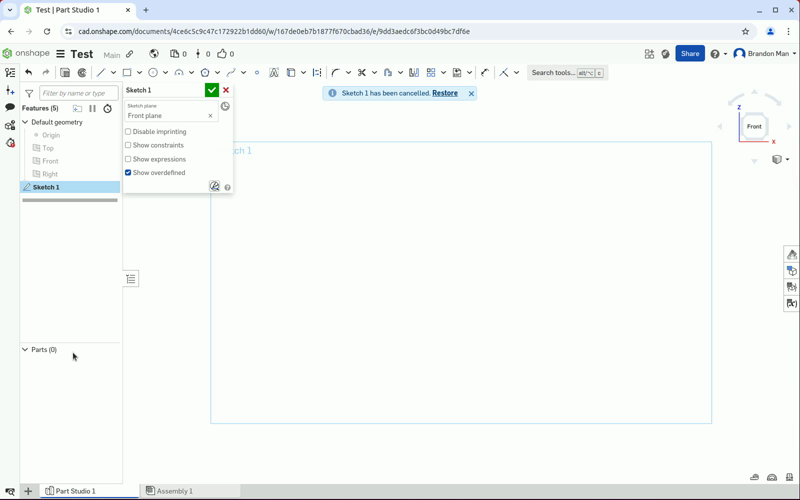
key(c)
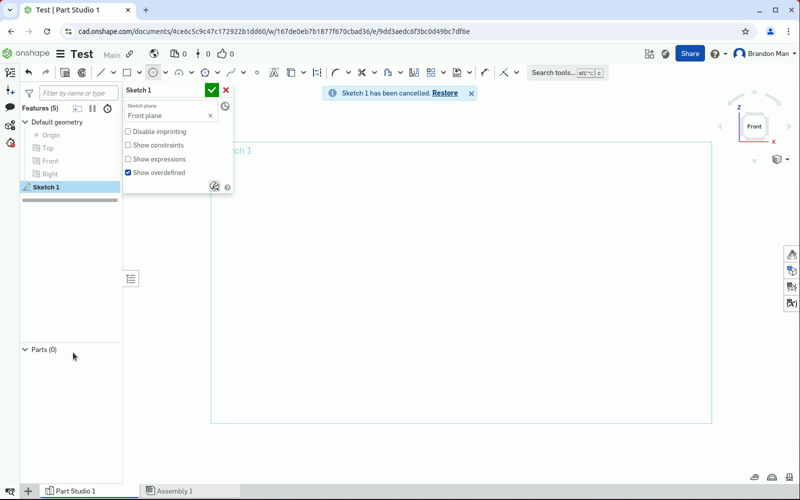
key_down(shift)
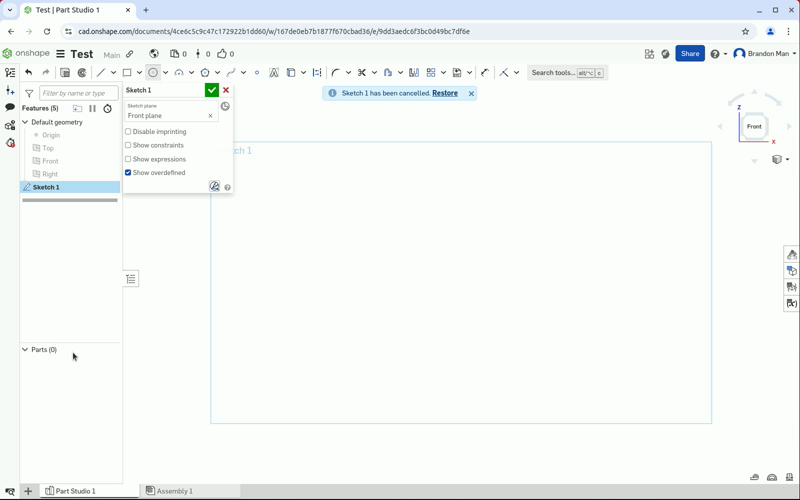
mouse_move(461, 282)
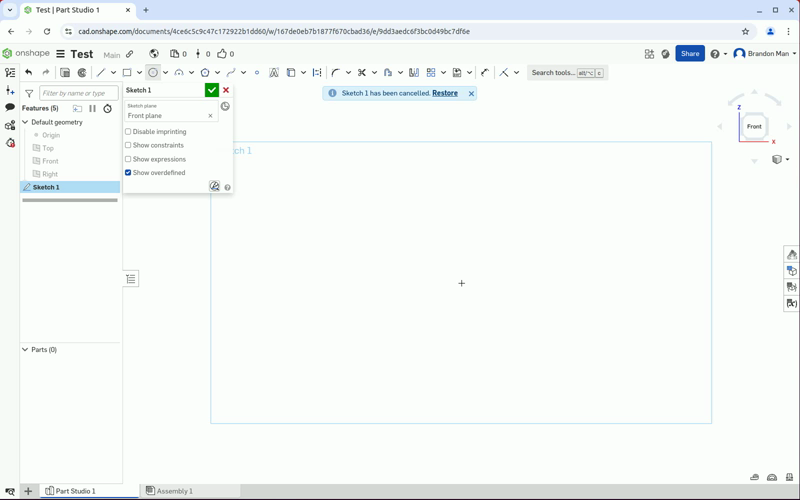
click(461, 282)
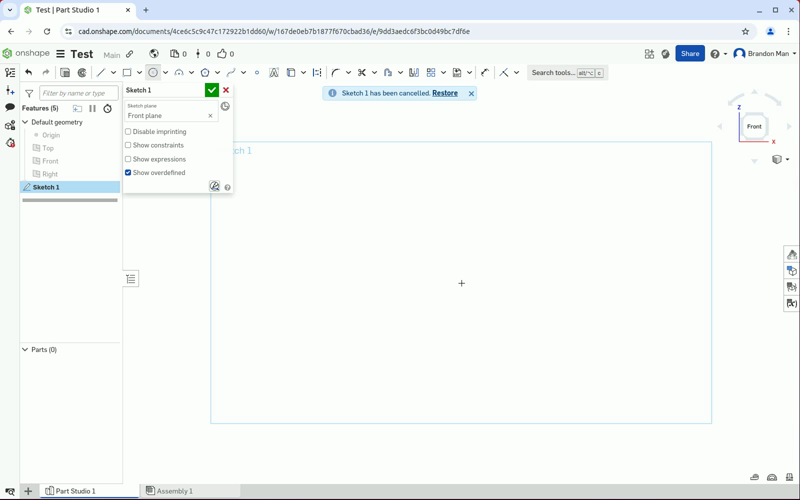
key_up(shift)
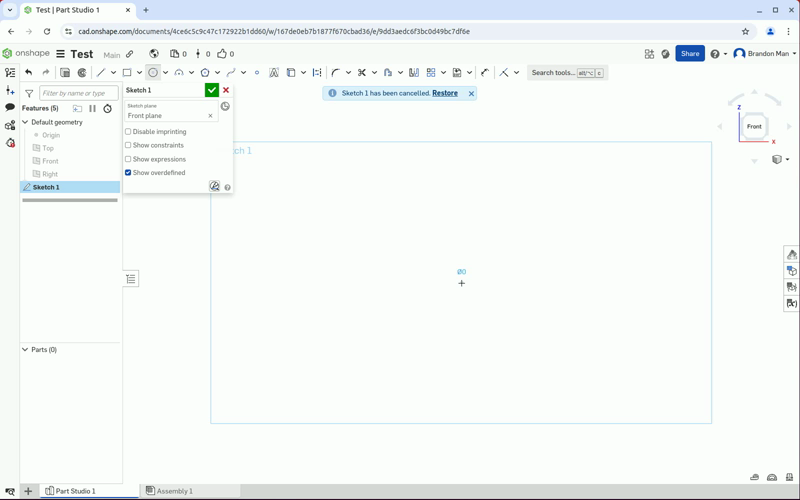
mouse_move(527, 282)
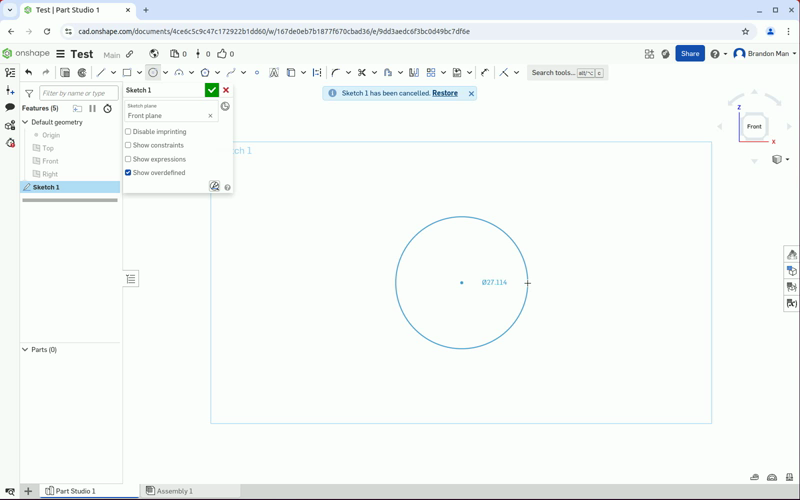
click(527, 282)
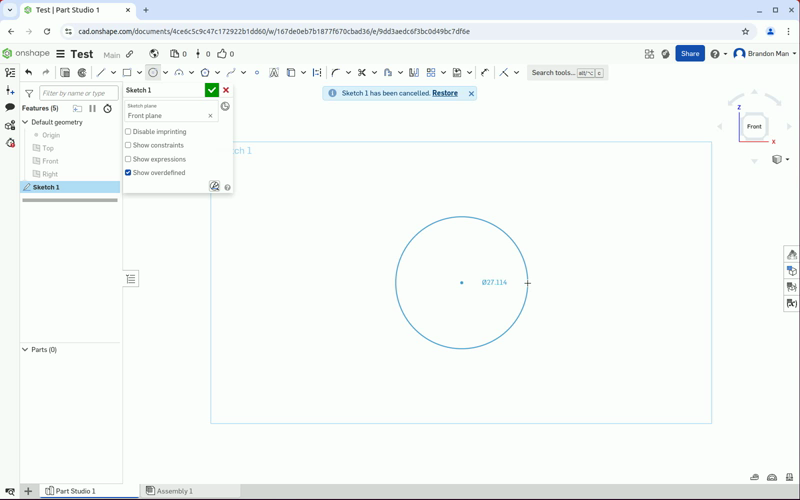
key(esc)
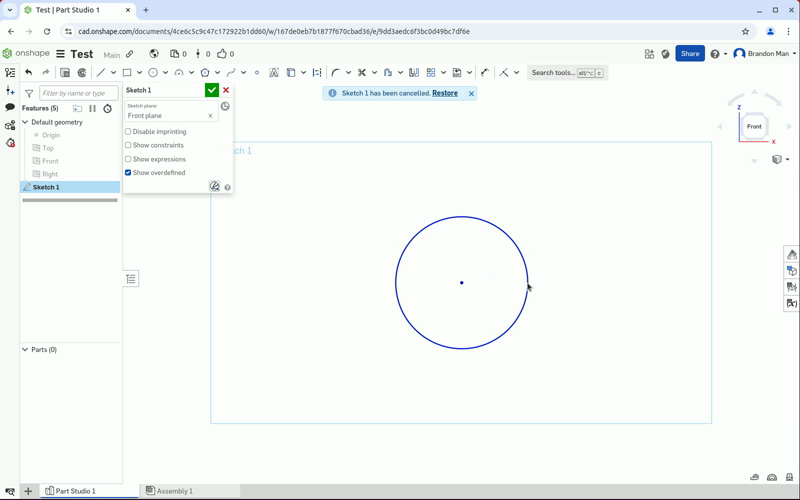
key(c)
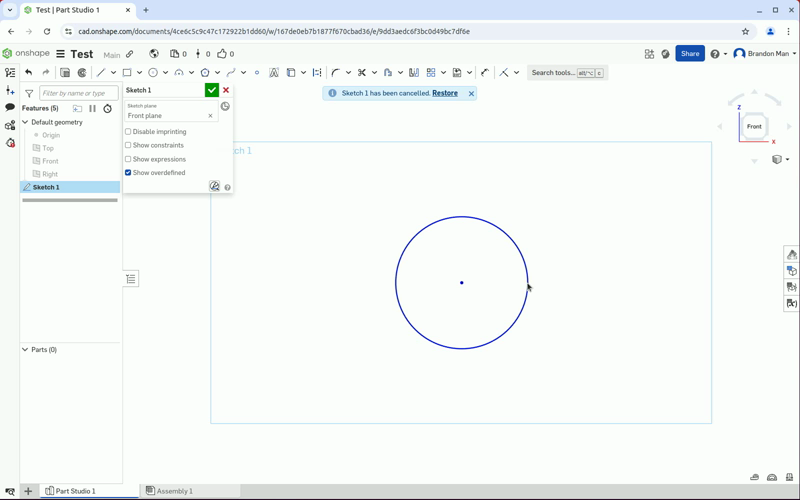
key_down(shift)
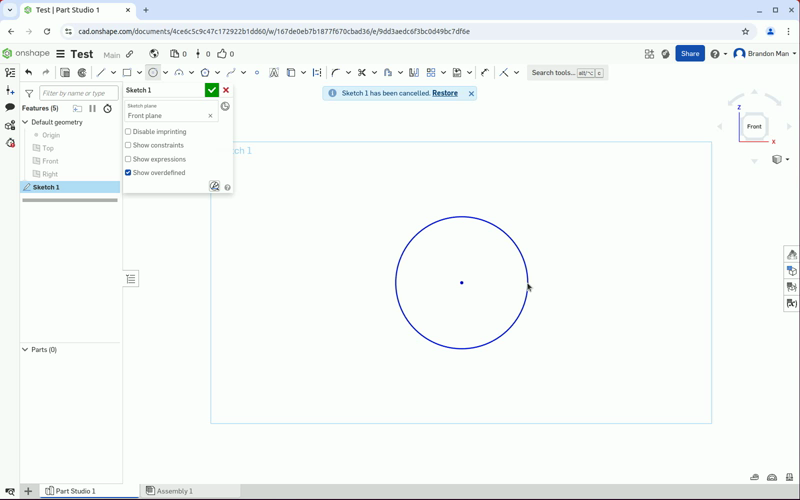
mouse_move(461, 282)
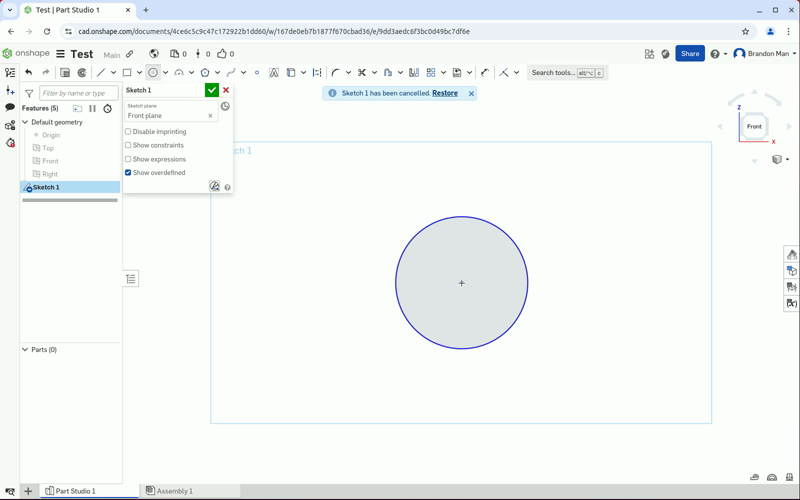
click(461, 282)
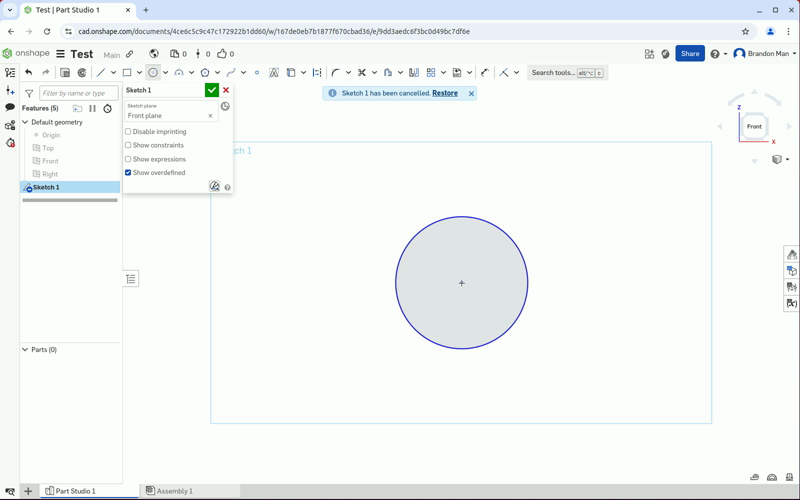
key_up(shift)
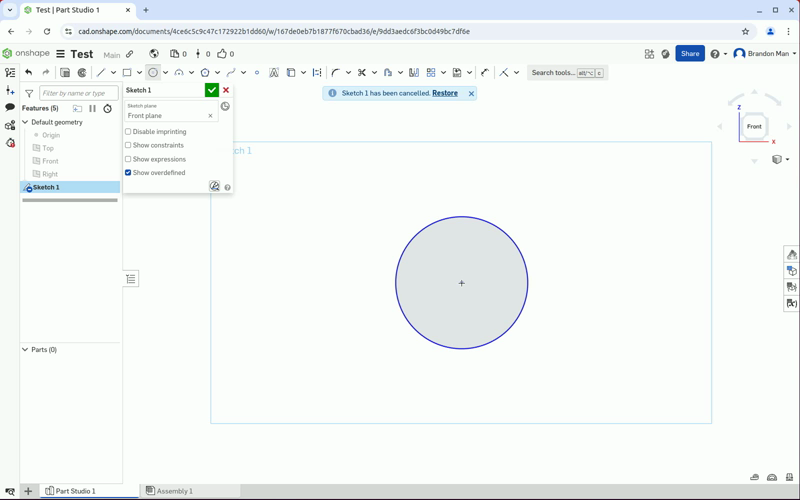
mouse_move(508, 282)
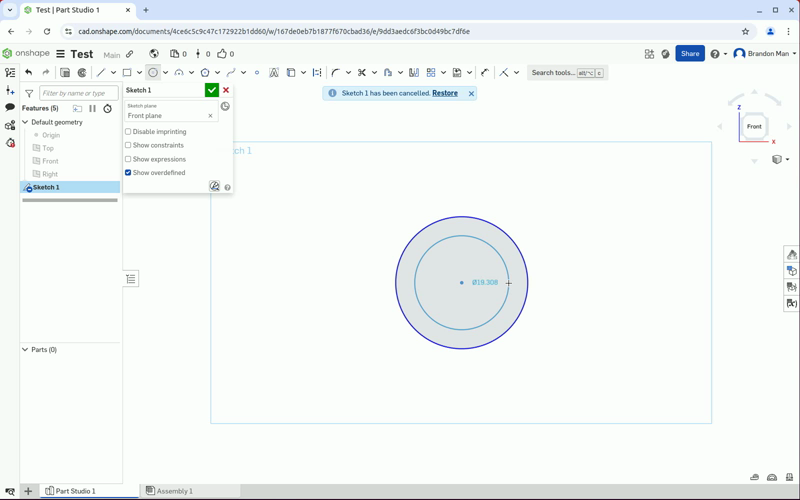
click(508, 282)
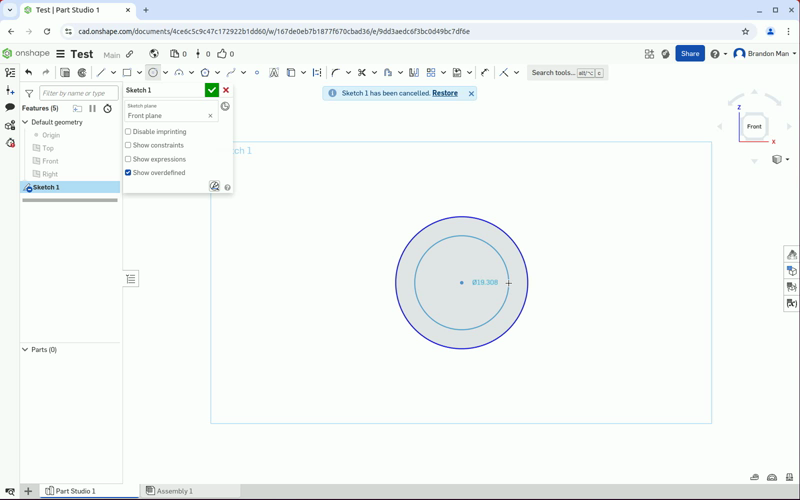
key(esc)
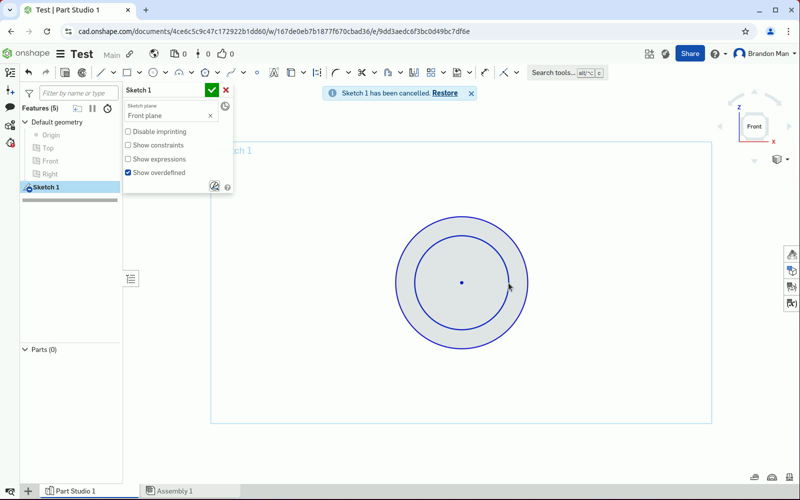
mouse_move(501, 316)
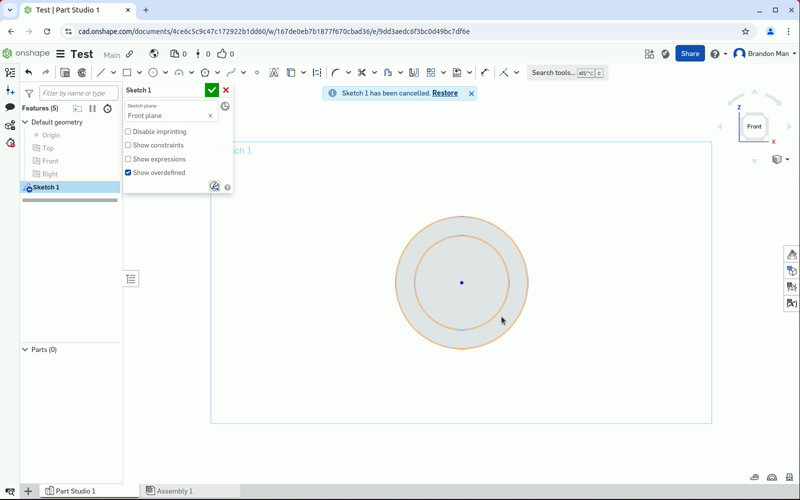
click(501, 316)
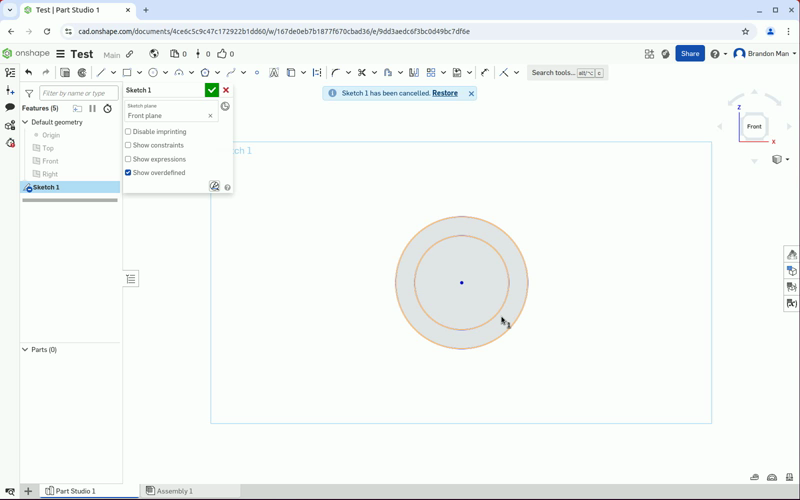
mouse_move(73, 352)
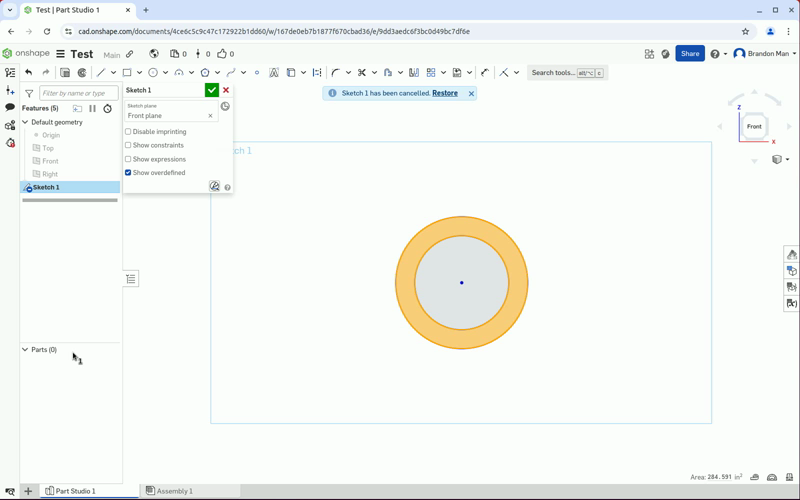
key(shift+y)
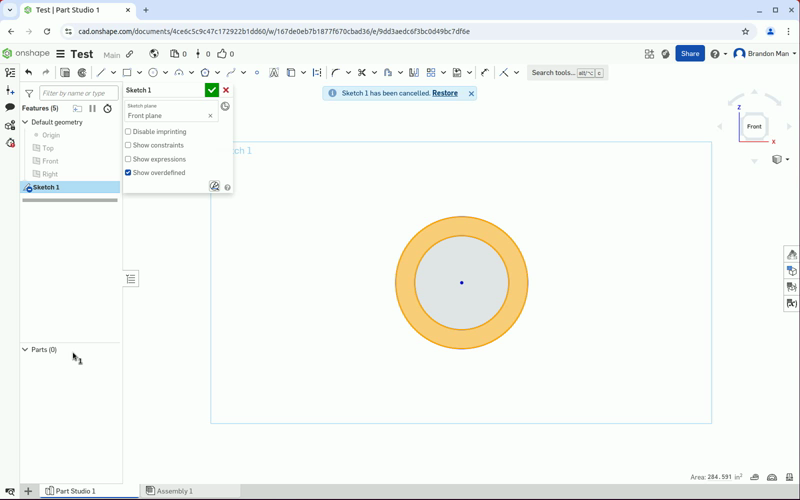
key(shift+e)
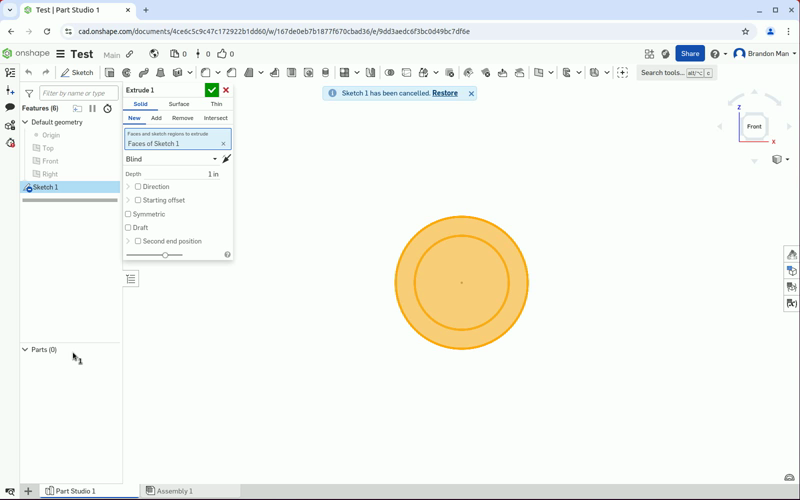
mouse_move(143, 106)
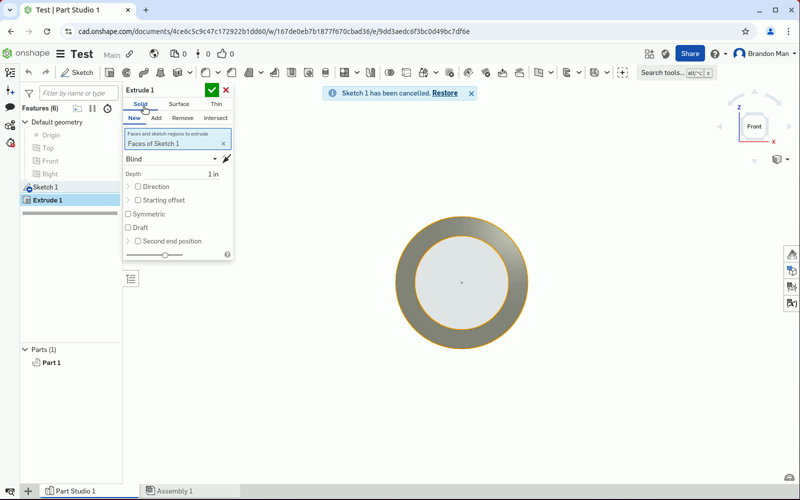
click(143, 106)
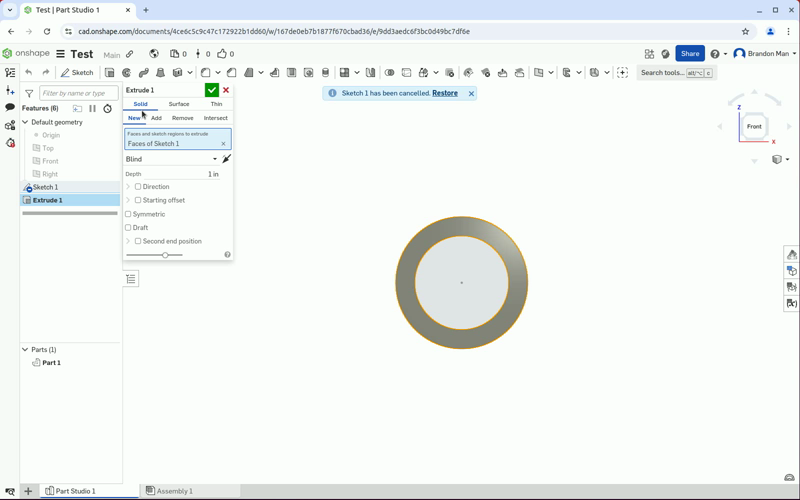
mouse_move(137, 120)
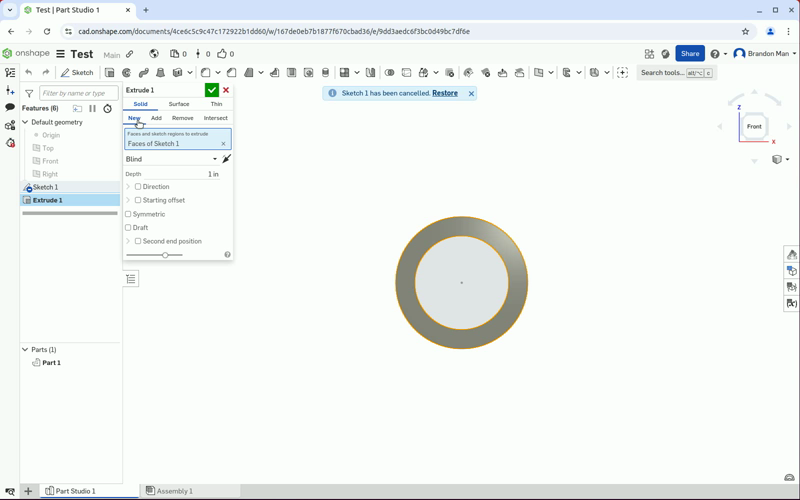
click(137, 120)
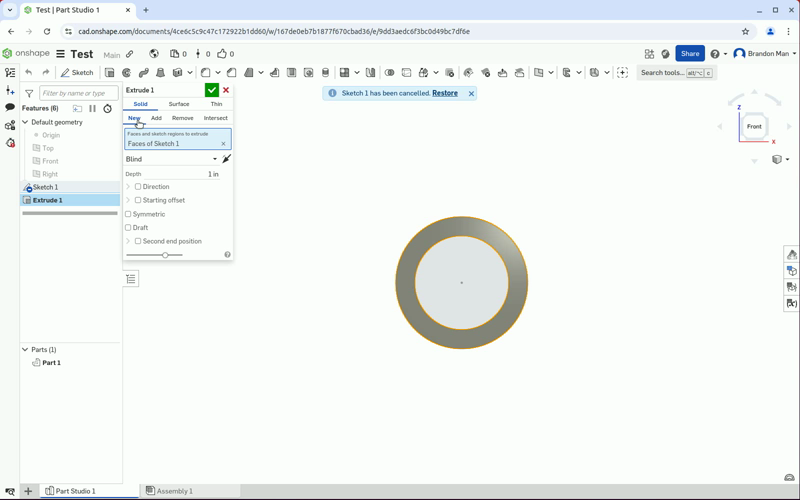
key(tab, 4)
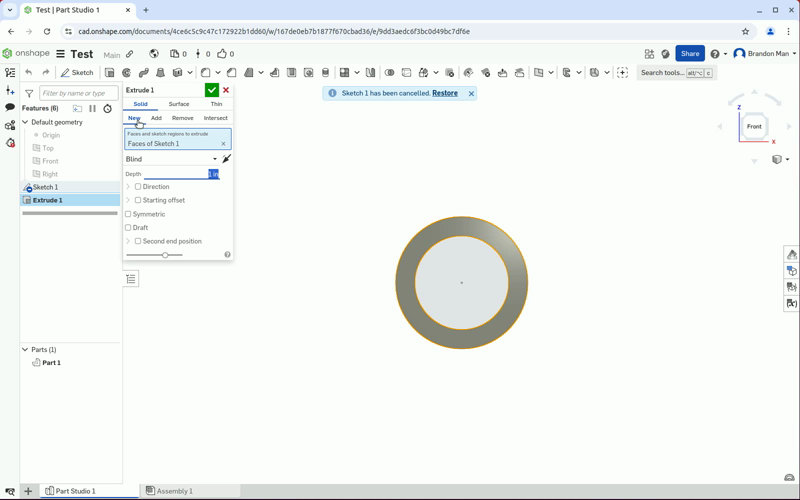
text(2.407)
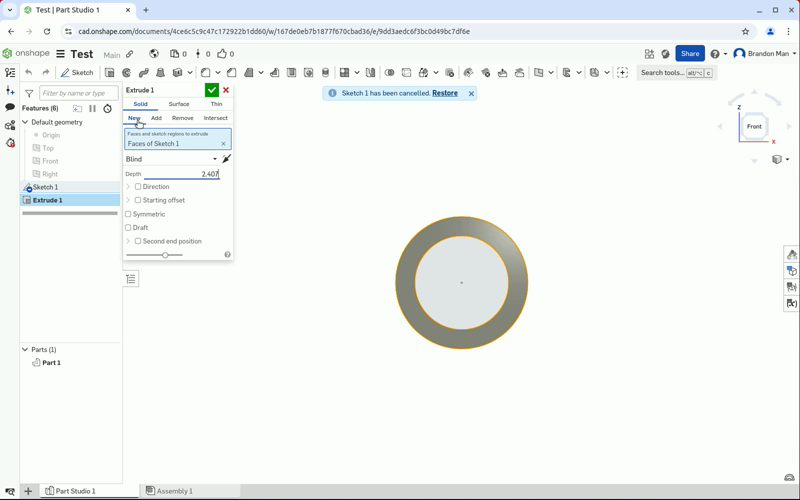
key(enter)
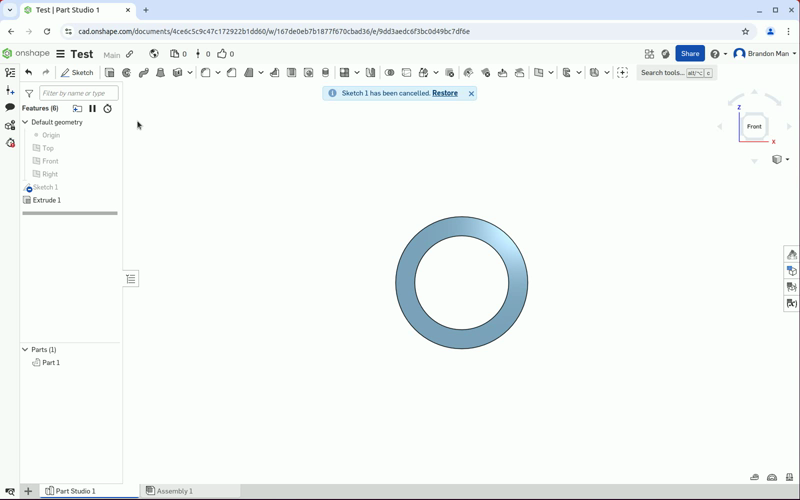
key(shift+h)
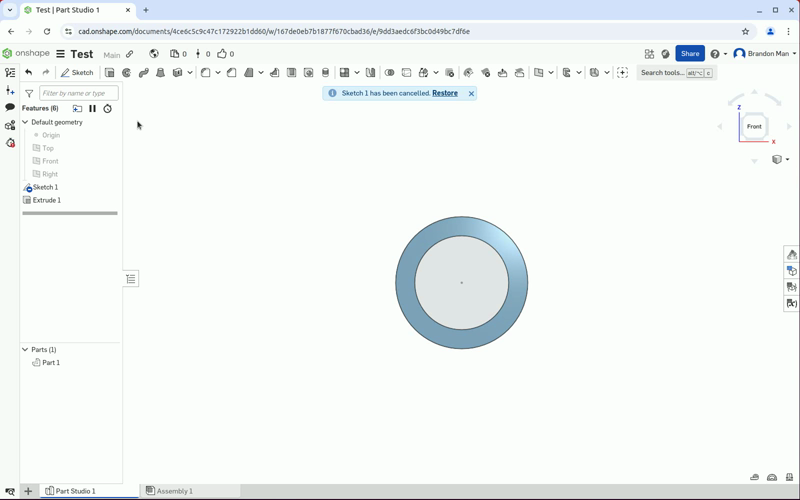
key(shift+h)
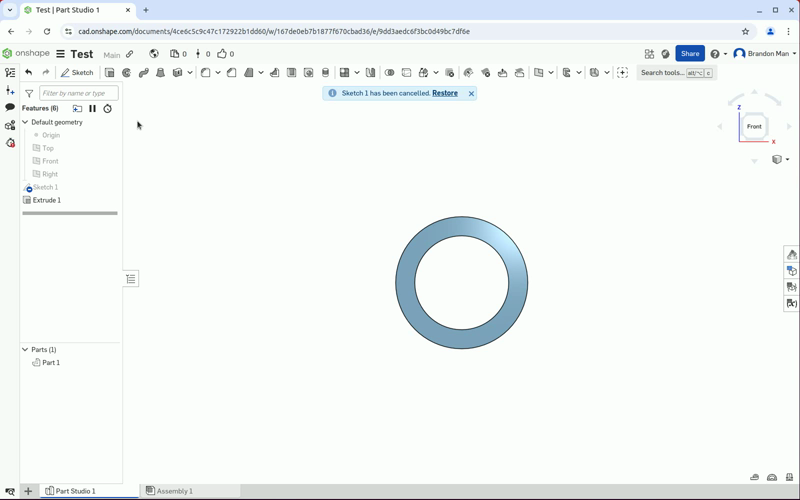
mouse_move(73, 189)
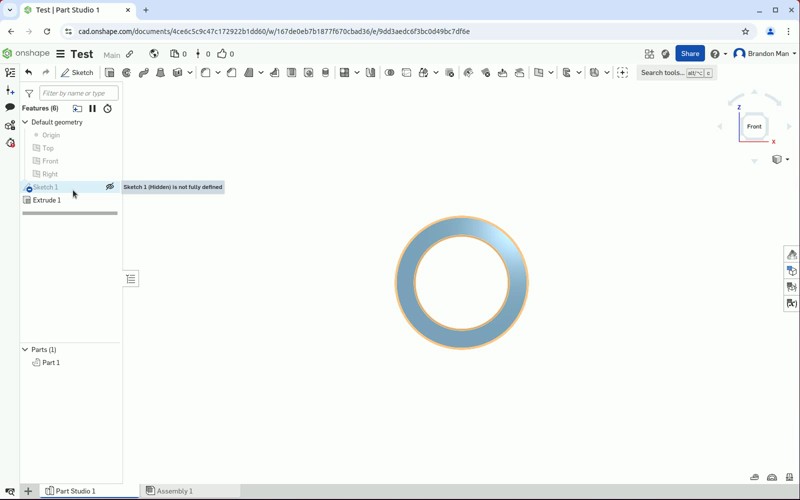
click(73, 189)
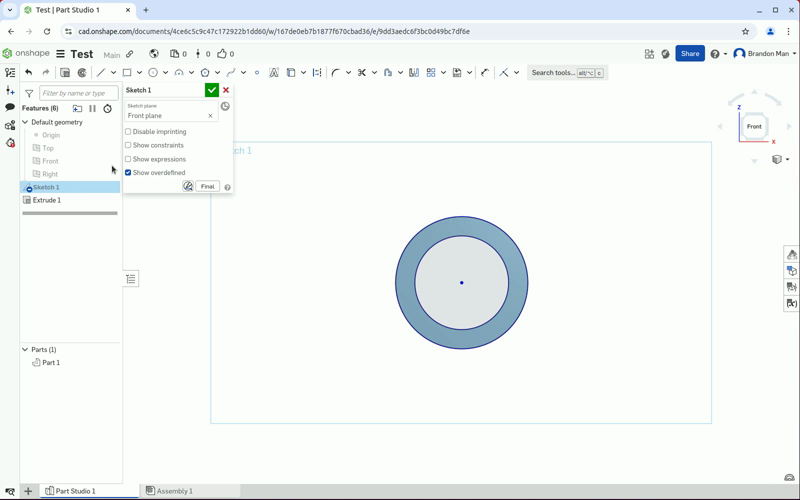
mouse_move(229, 92)
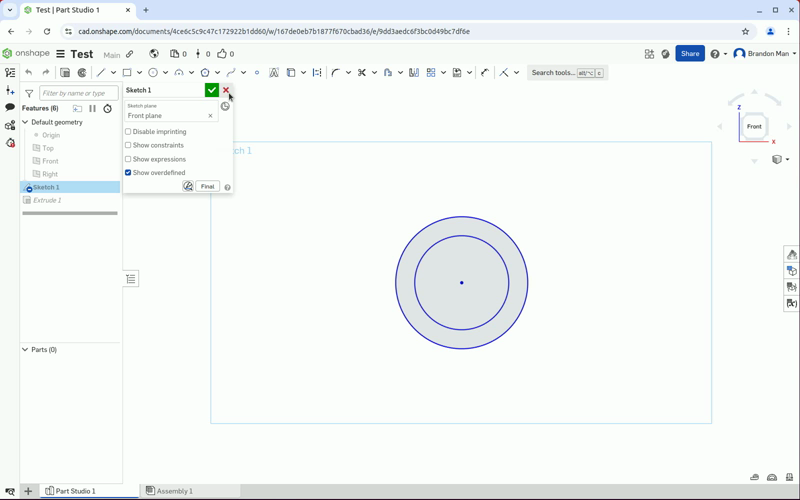
click(229, 92)
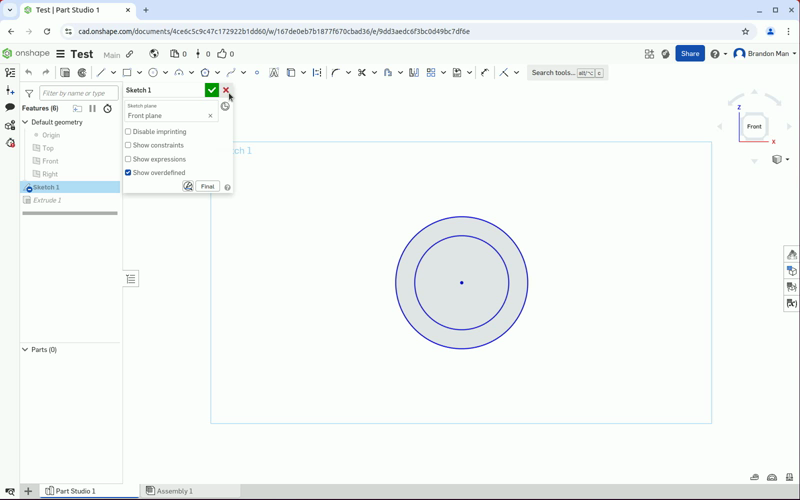
key(shift+s)
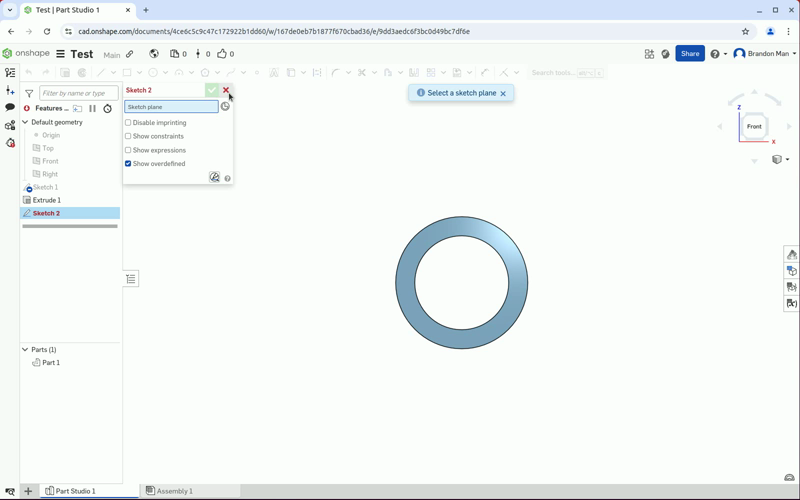
mouse_move(73, 163)
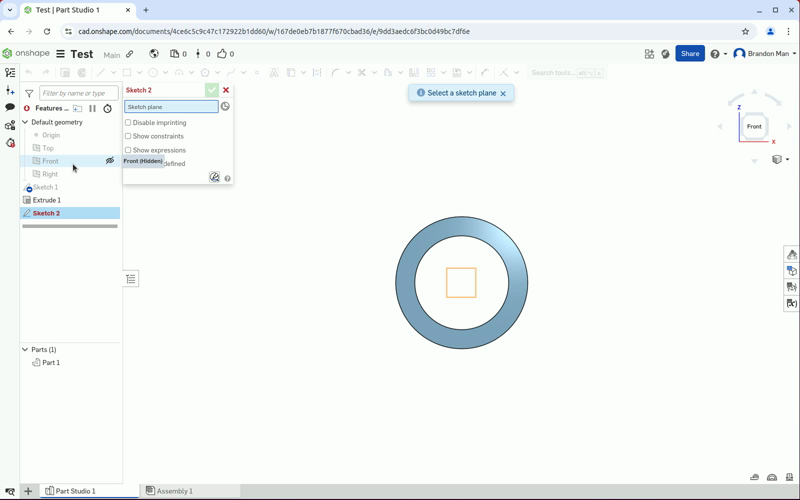
click(73, 163)
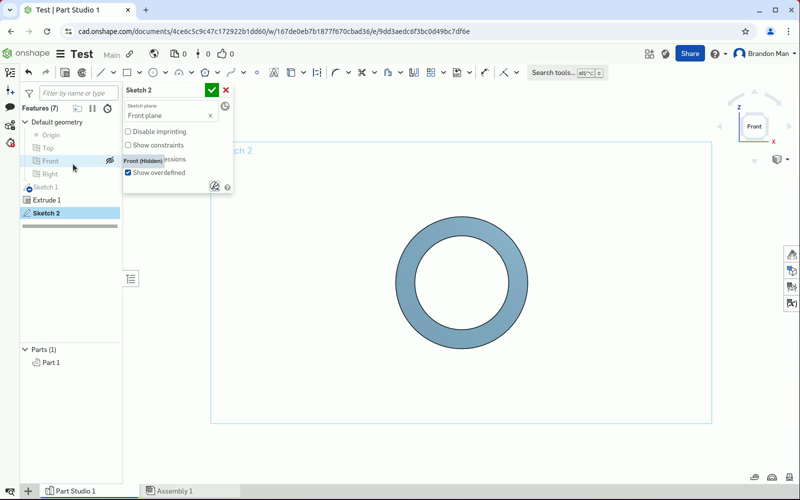
mouse_move(73, 352)
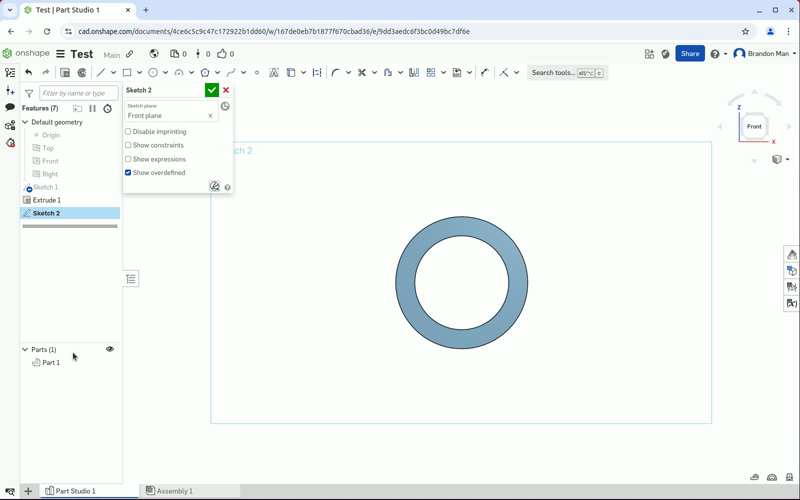
key(y)
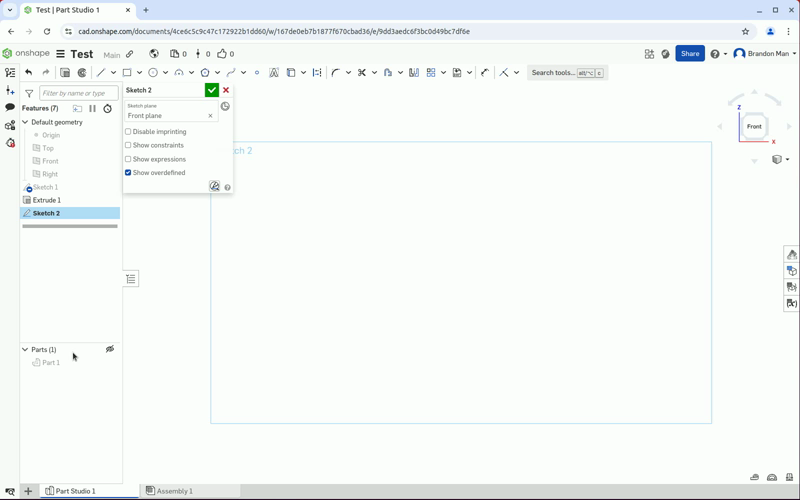
key(l)
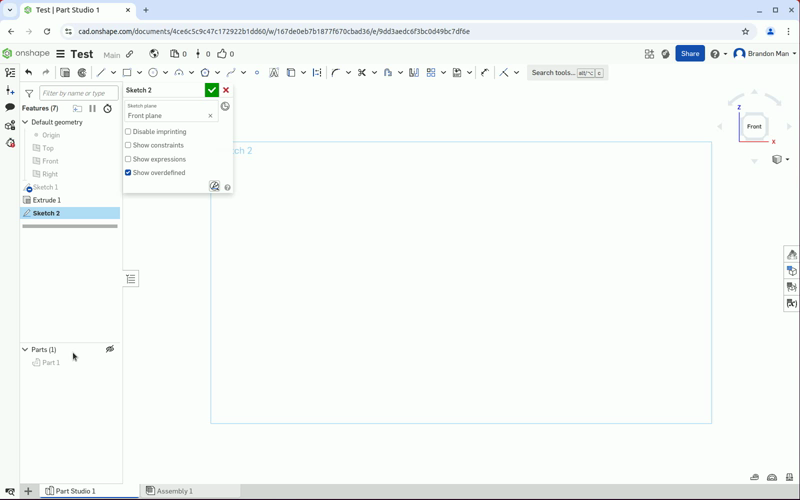
key_down(shift)
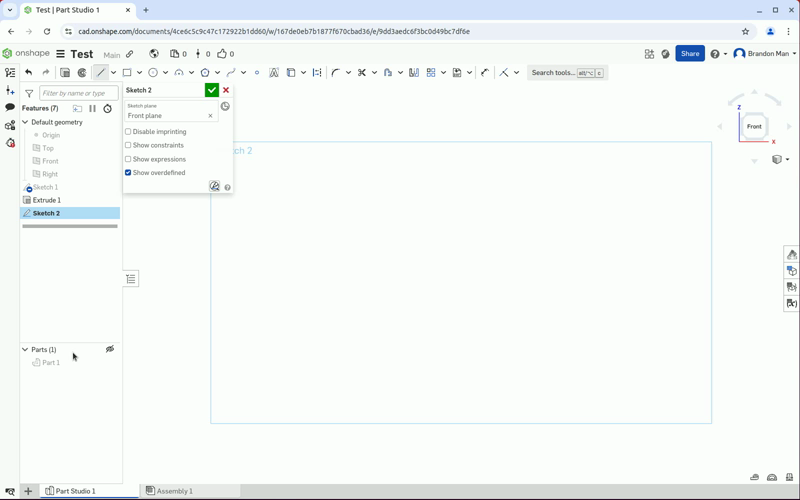
mouse_move(406, 318)
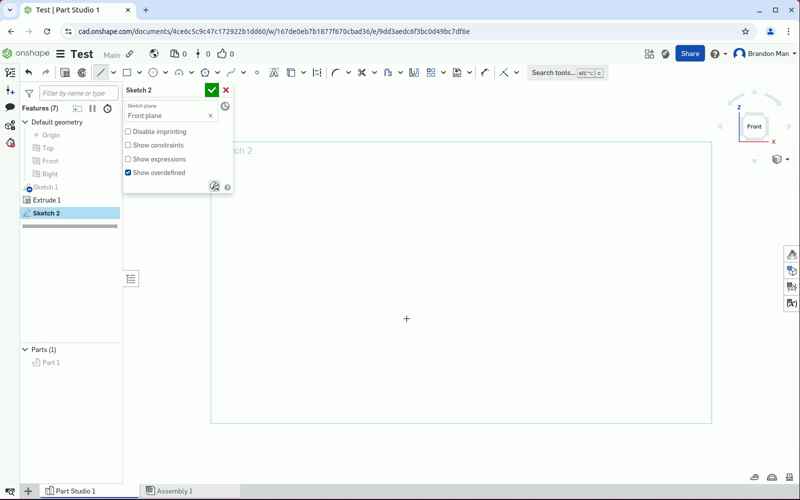
click(406, 318)
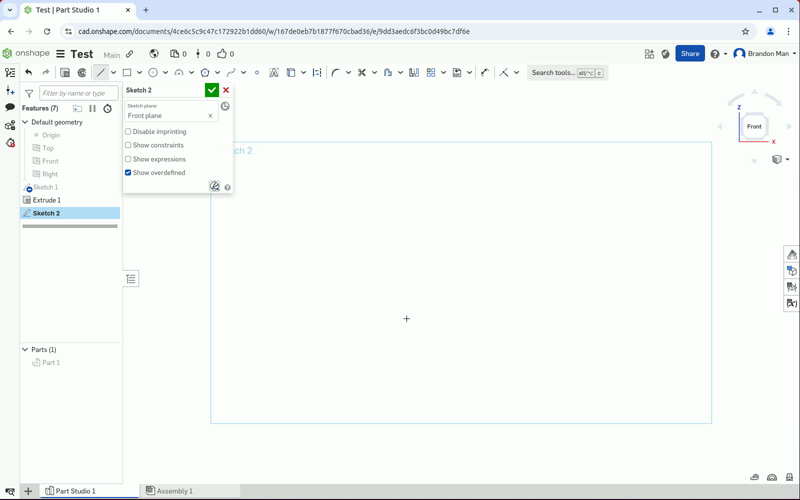
key_up(shift)
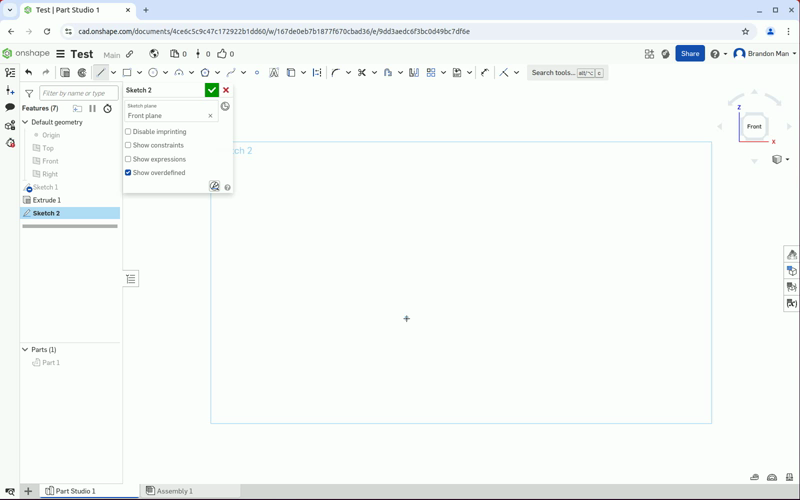
key_down(shift)
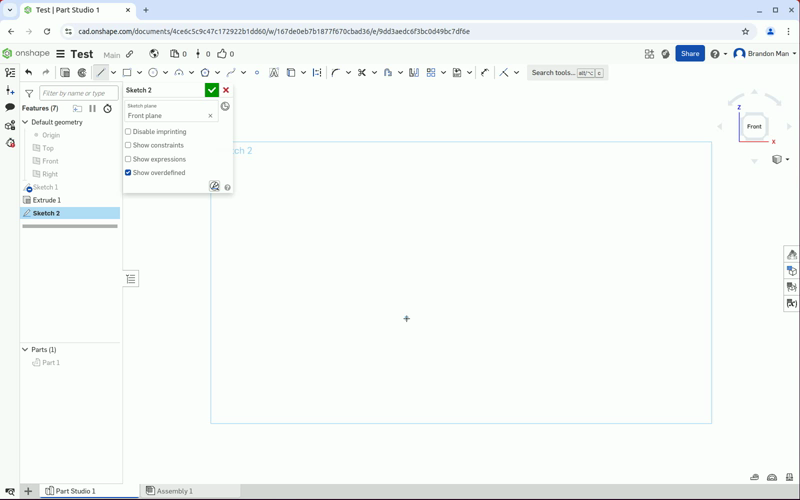
mouse_move(442, 384)
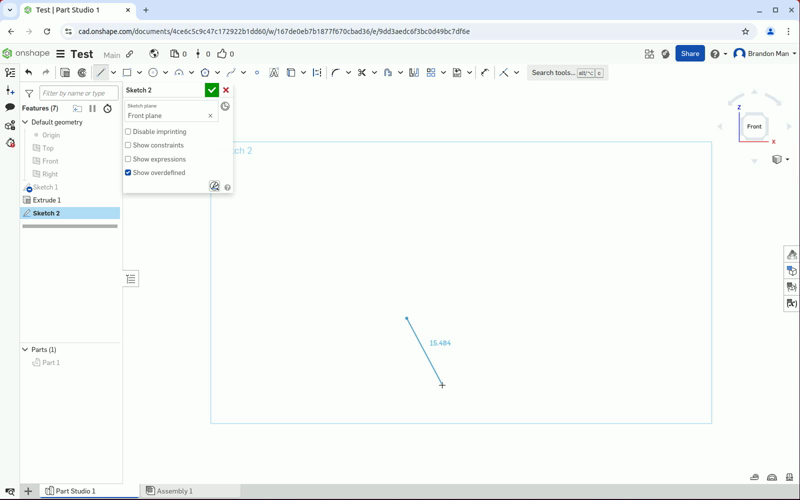
click(442, 384)
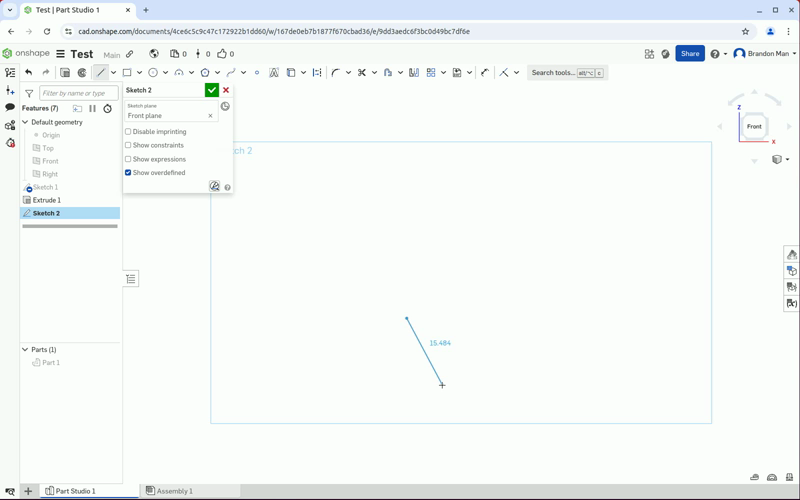
key_up(shift)
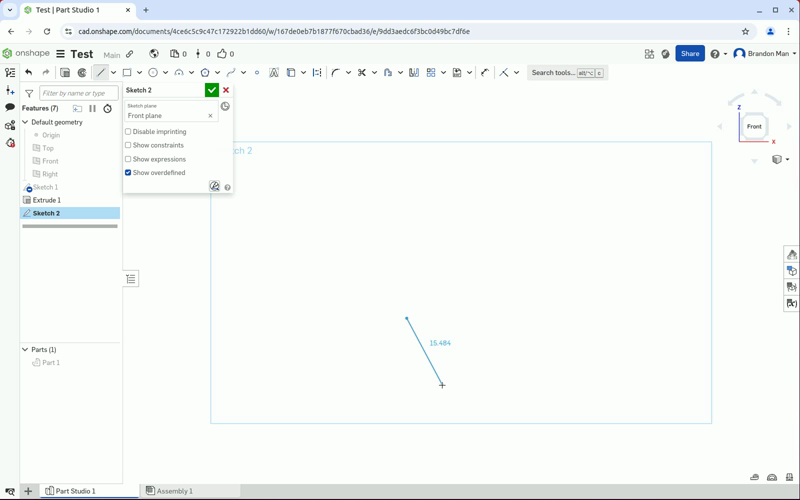
key(esc)
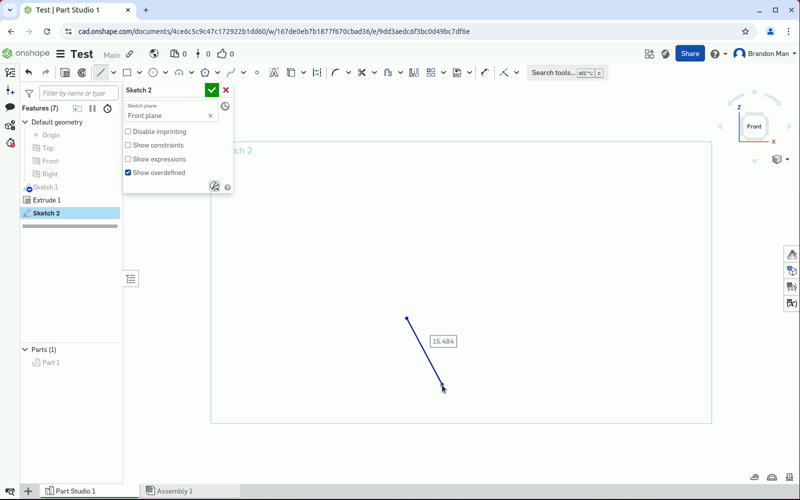
key(a)
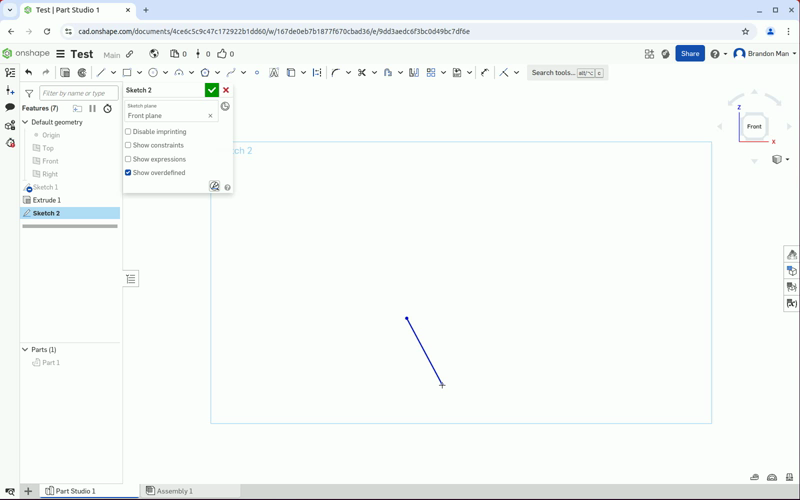
mouse_move(442, 384)
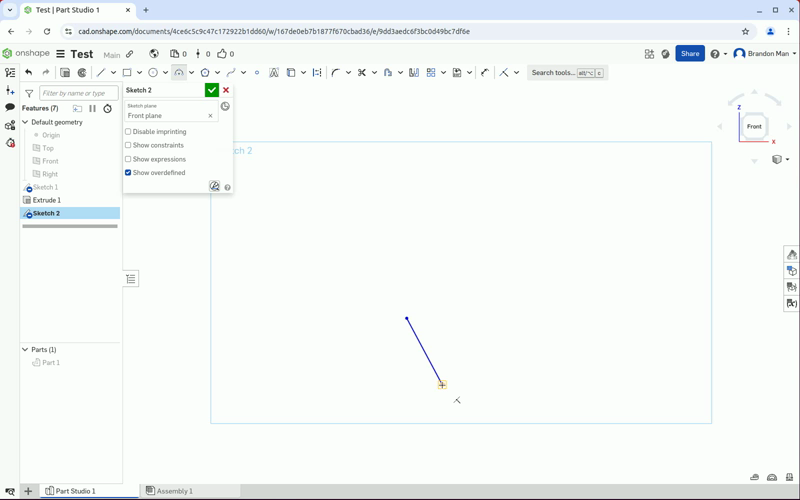
click(442, 384)
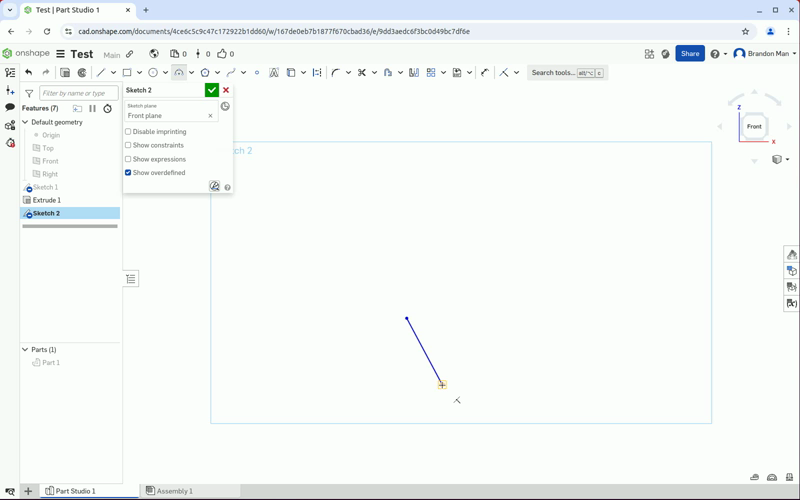
key_down(shift)
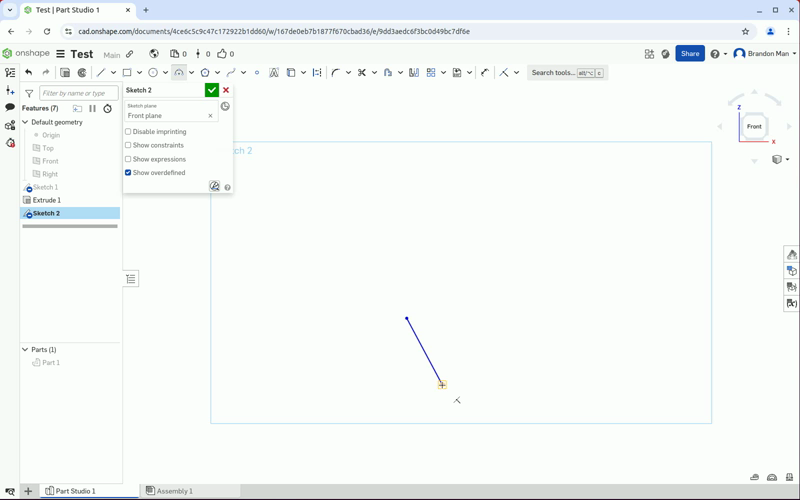
mouse_move(480, 384)
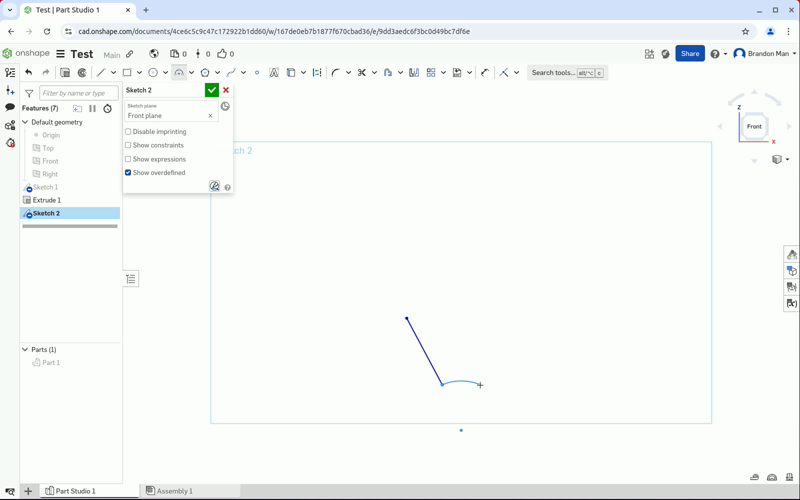
click(480, 384)
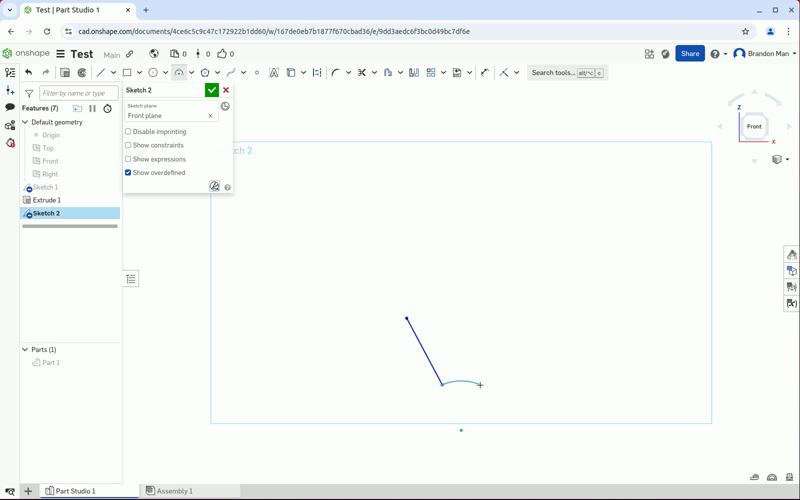
mouse_move(461, 352)
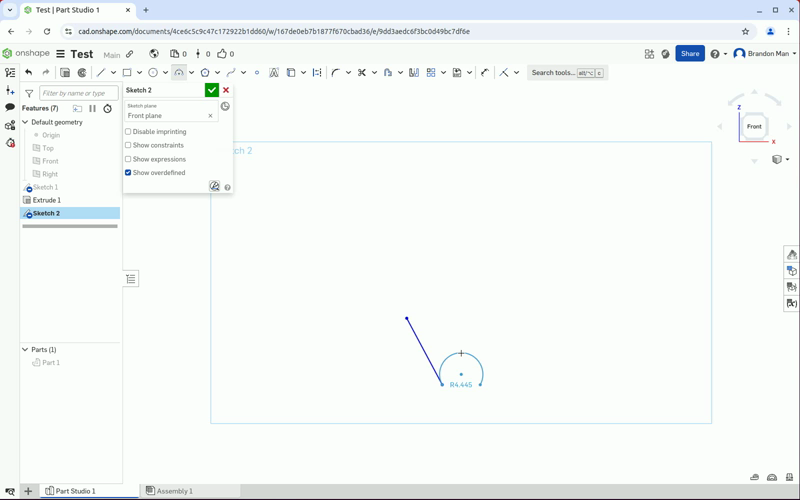
click(461, 352)
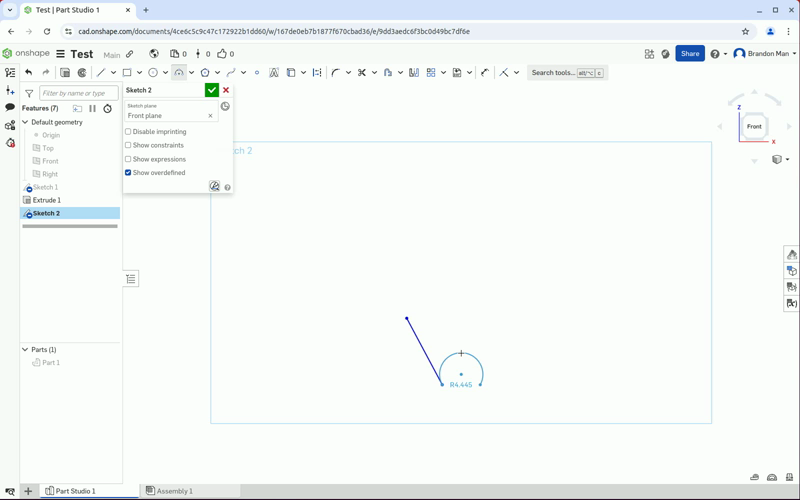
key_up(shift)
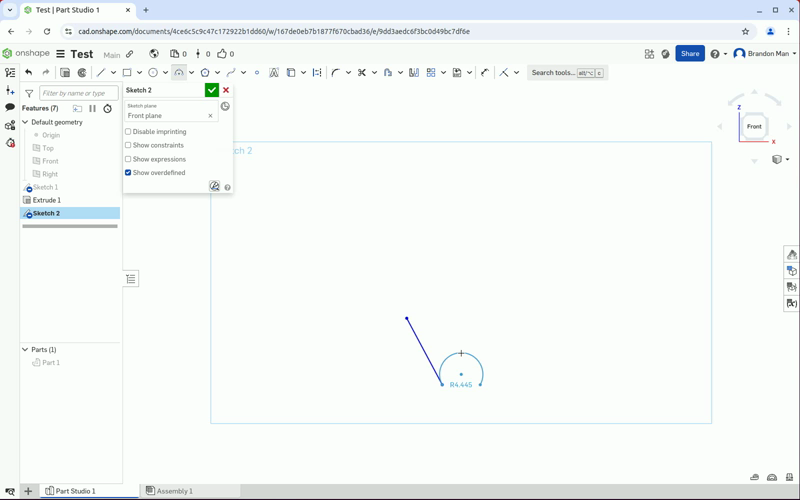
key(esc)
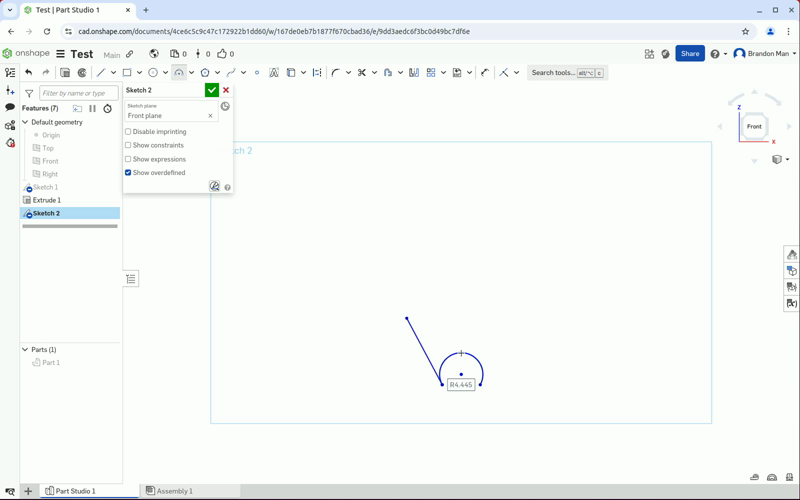
key(l)
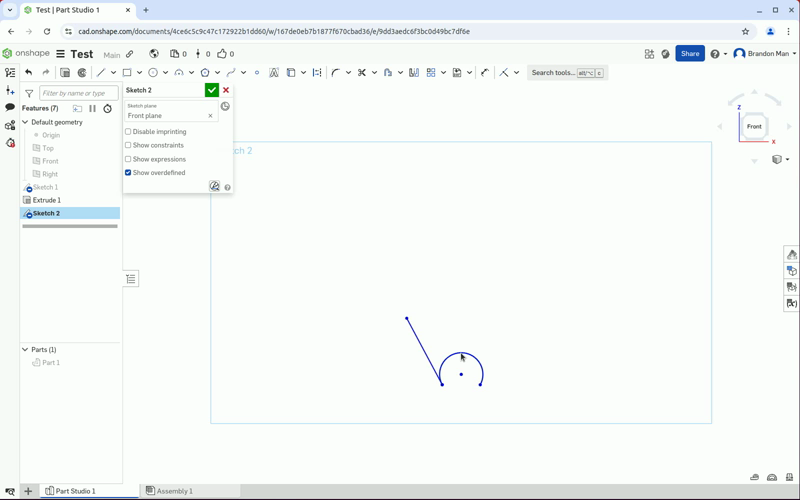
mouse_move(480, 384)
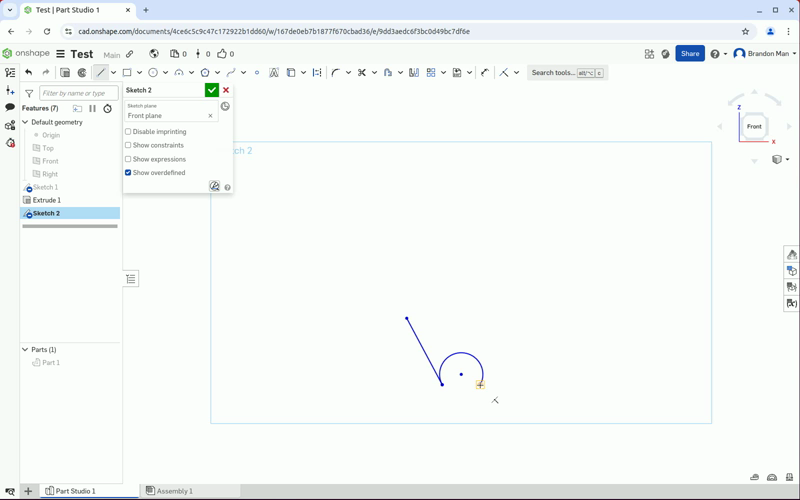
click(480, 384)
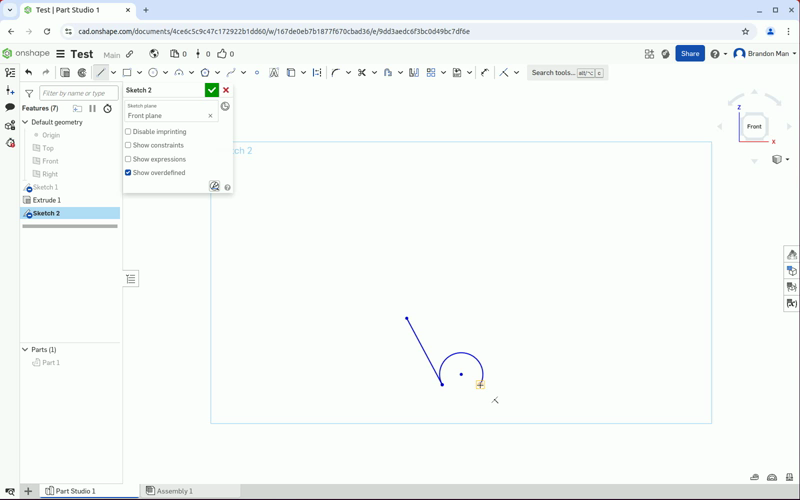
key_down(shift)
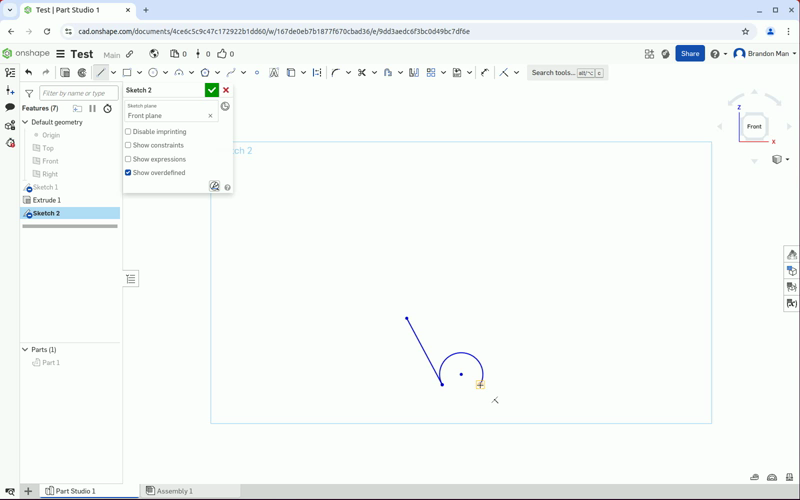
mouse_move(516, 318)
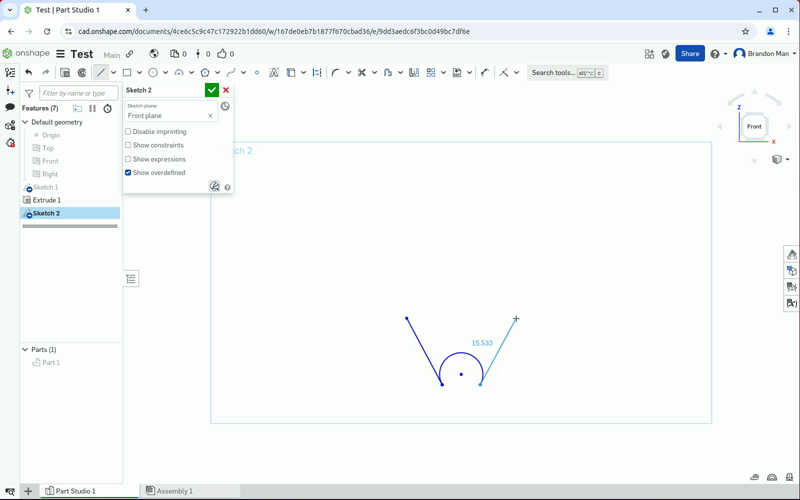
click(516, 318)
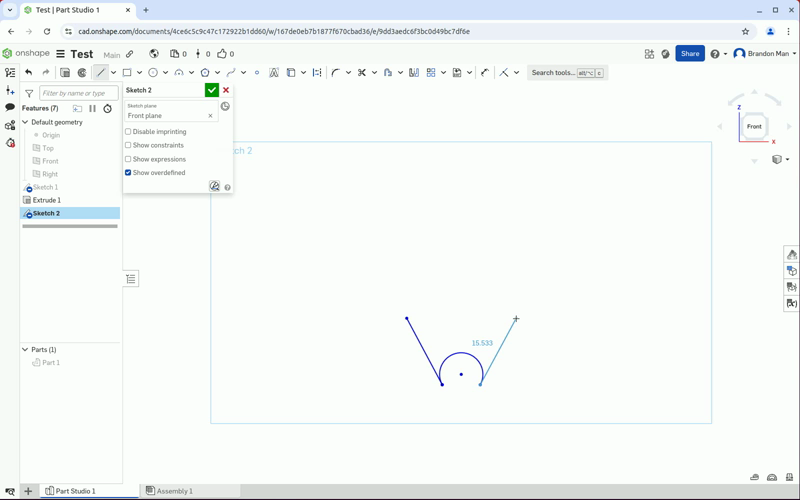
key_up(shift)
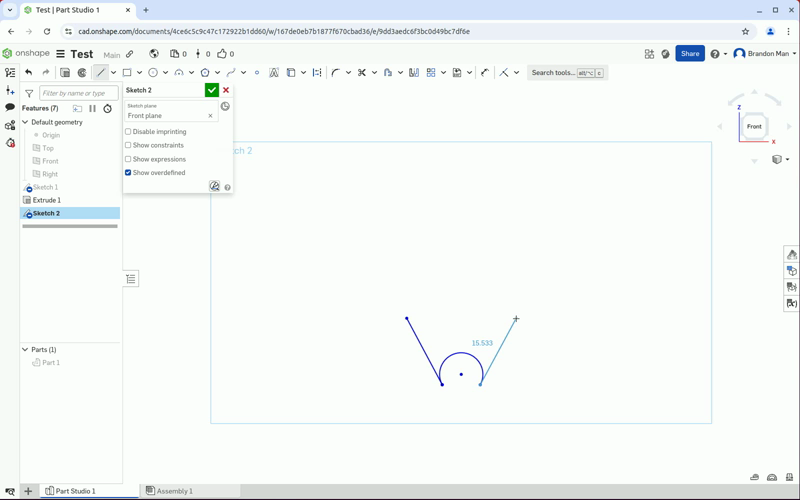
key(esc)
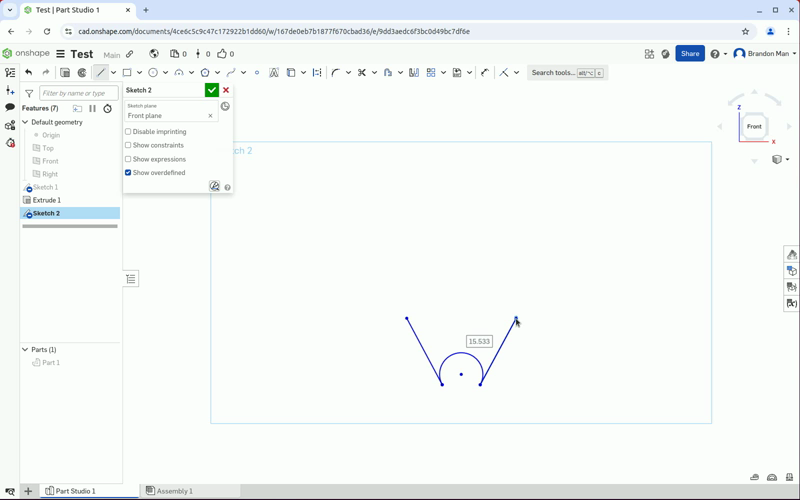
key(a)
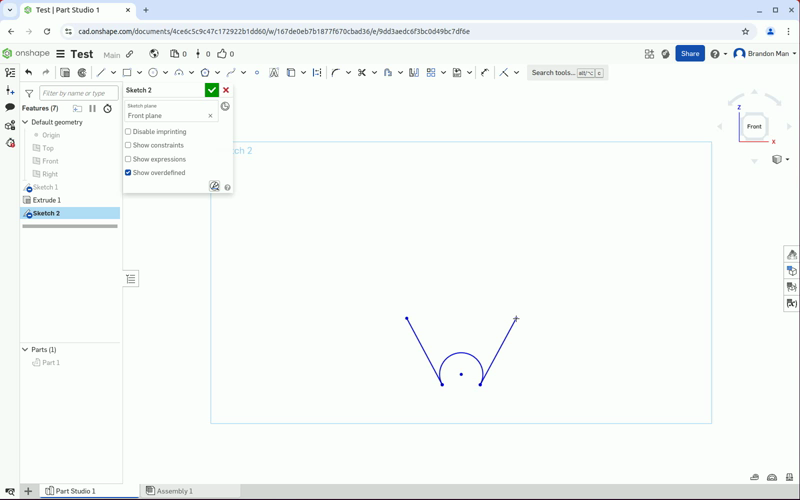
mouse_move(516, 318)
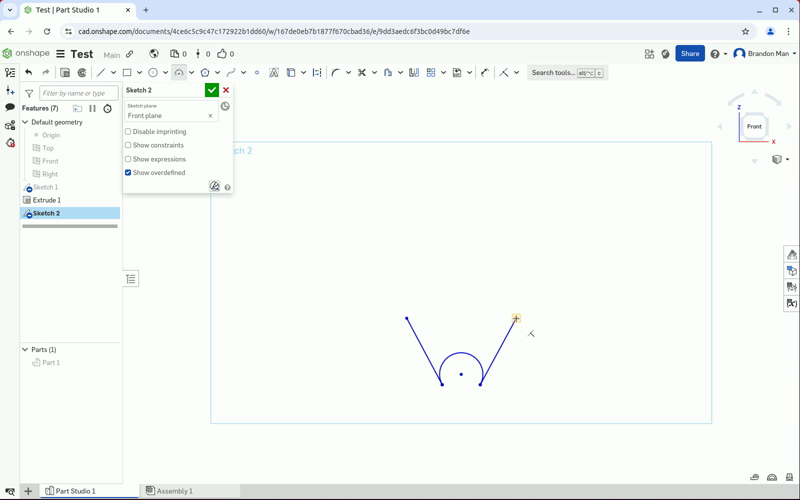
click(516, 318)
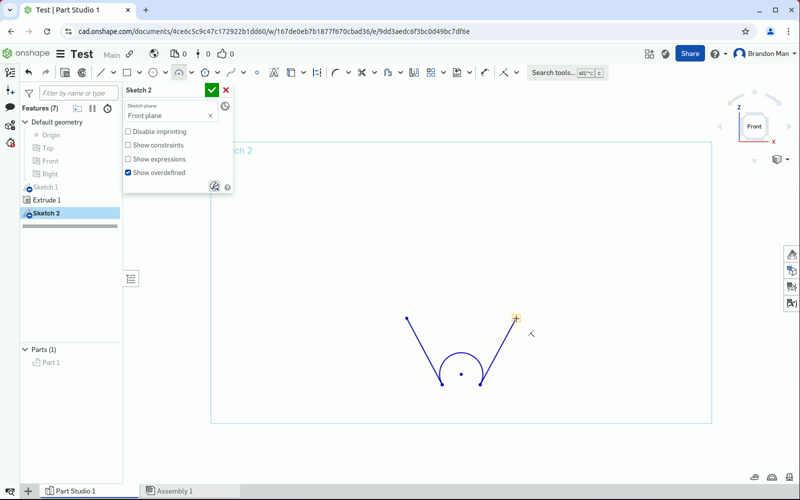
mouse_move(406, 318)
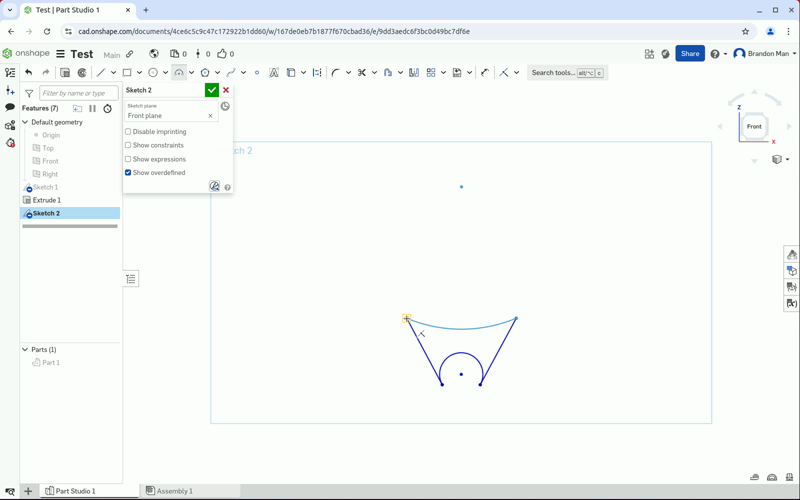
click(406, 318)
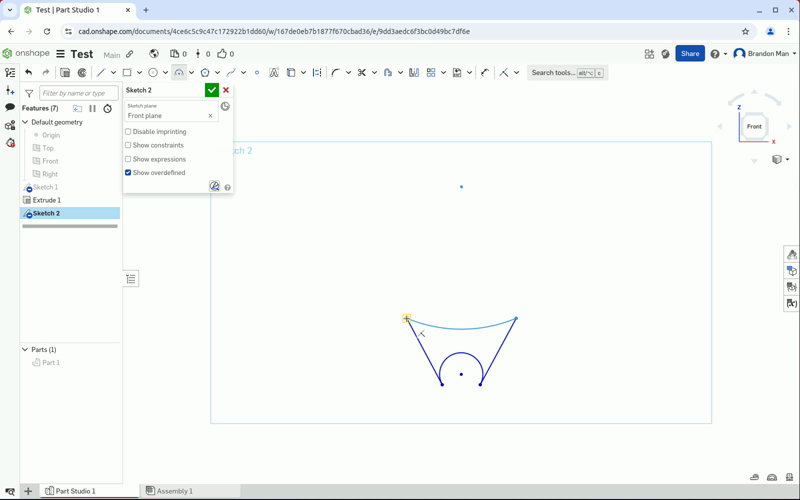
key_down(shift)
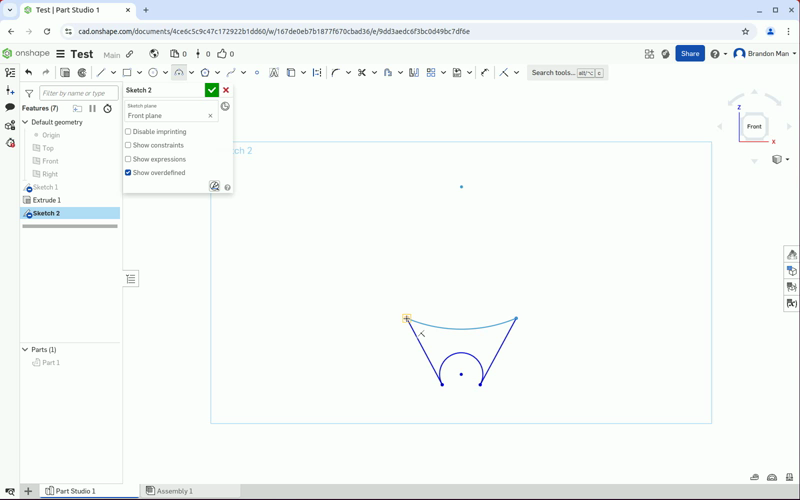
mouse_move(461, 347)
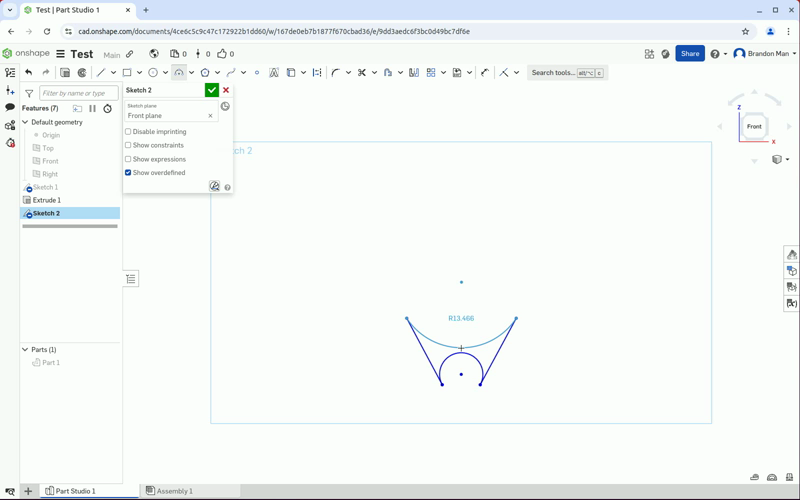
click(461, 347)
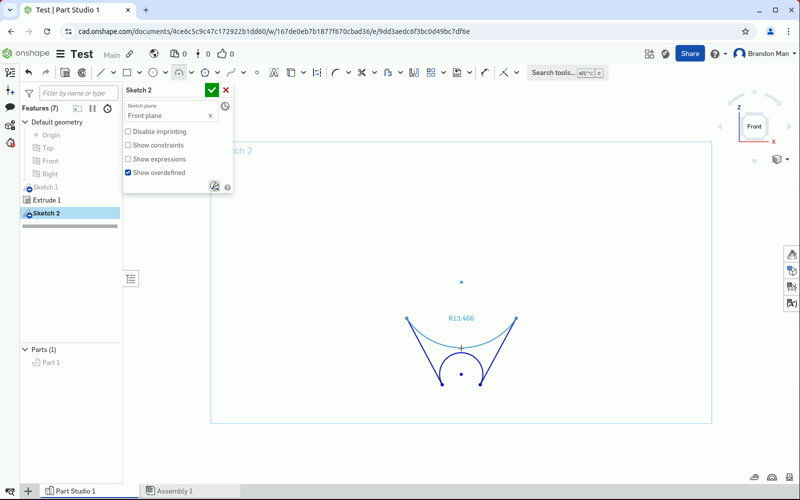
key_up(shift)
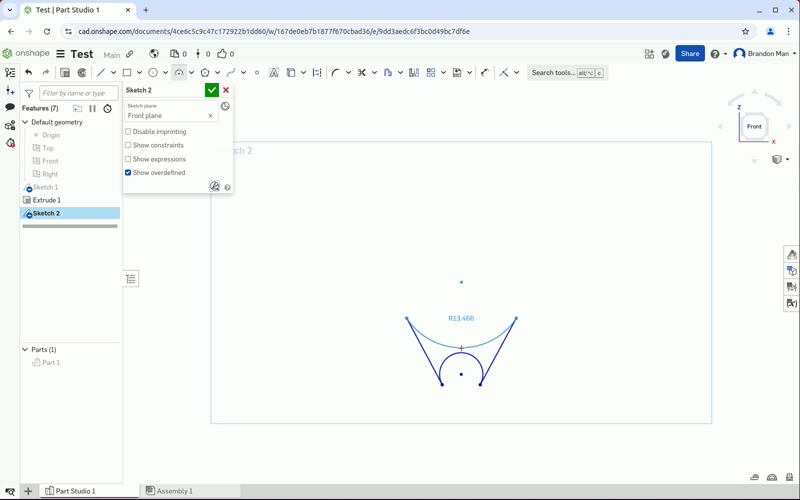
key(esc)
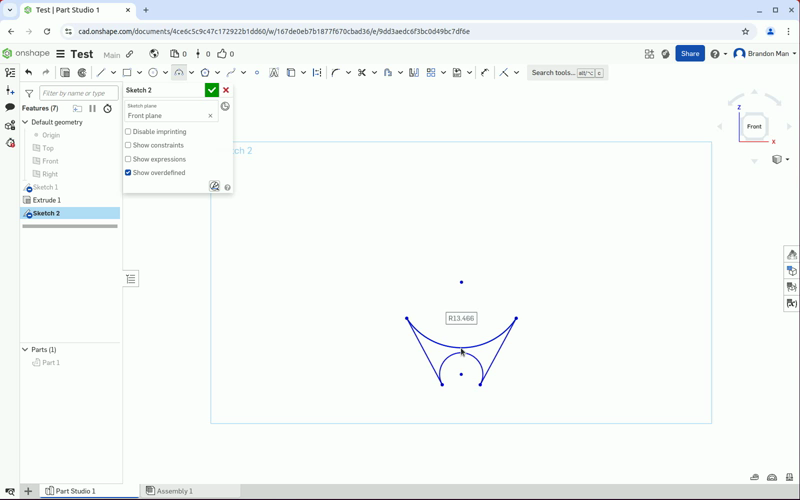
mouse_move(431, 359)
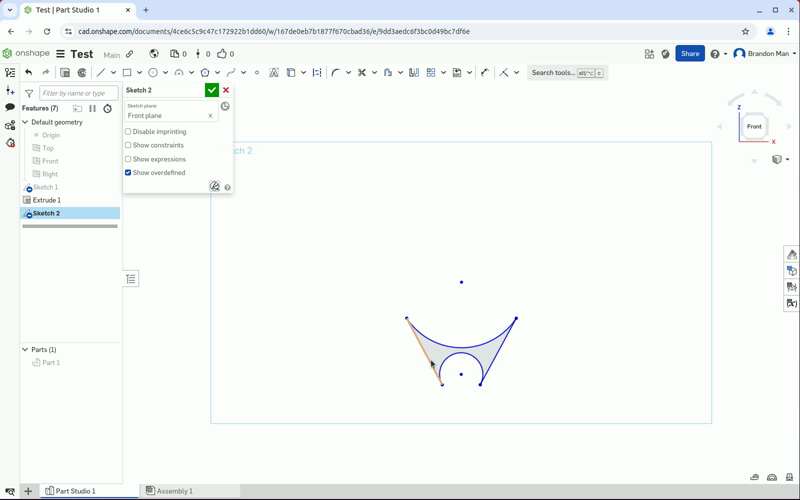
scroll(6)
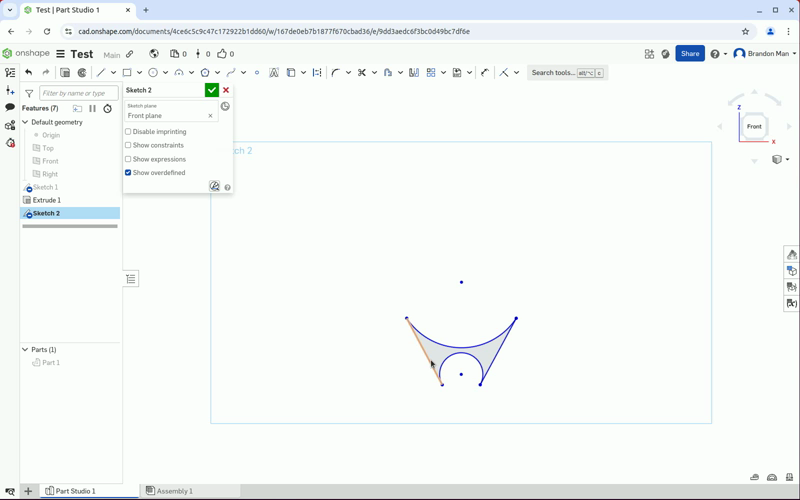
scroll(6)
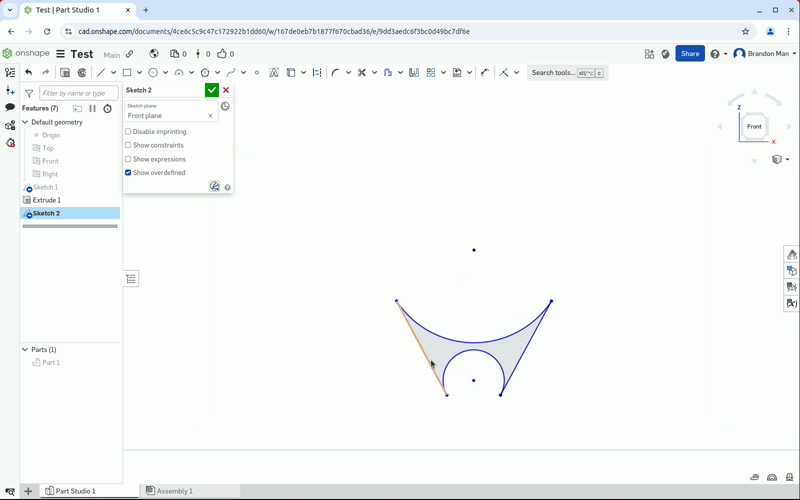
scroll(6)
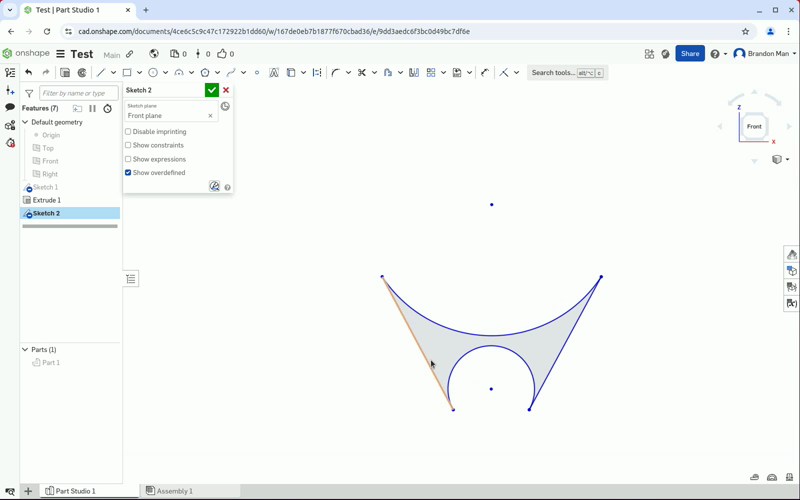
scroll(6)
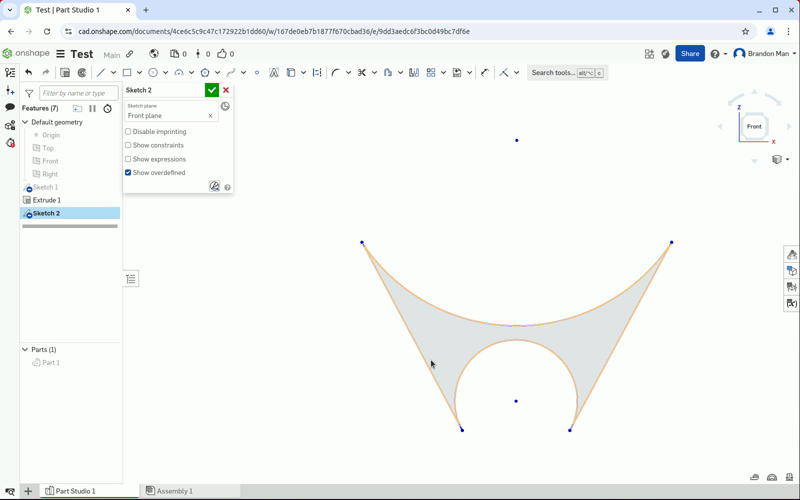
scroll(6)
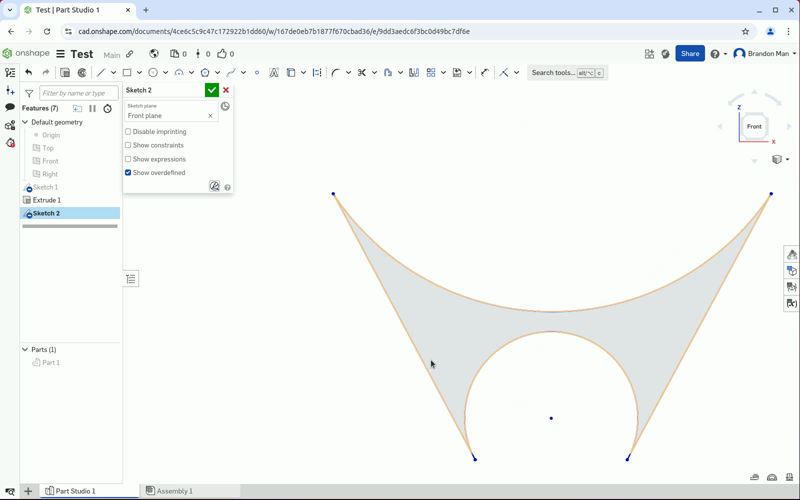
scroll(6)
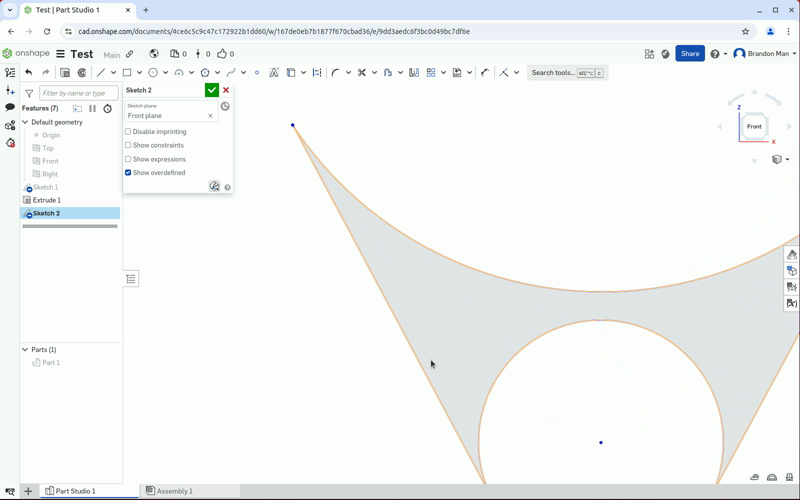
scroll(6)
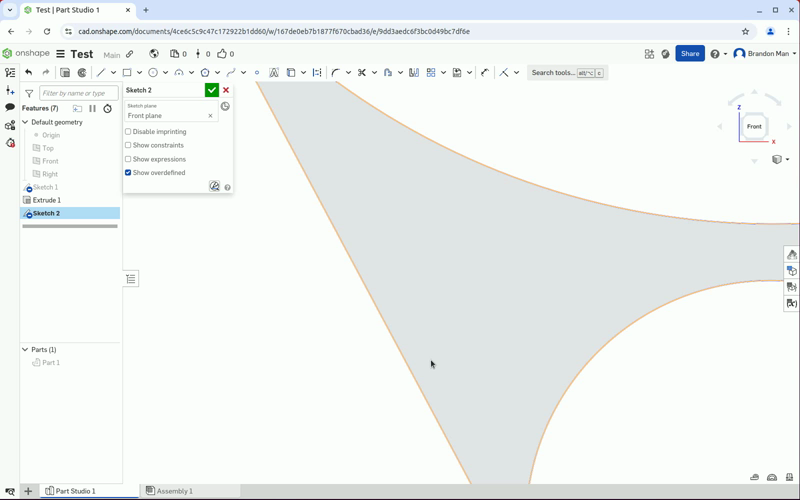
click(431, 359)
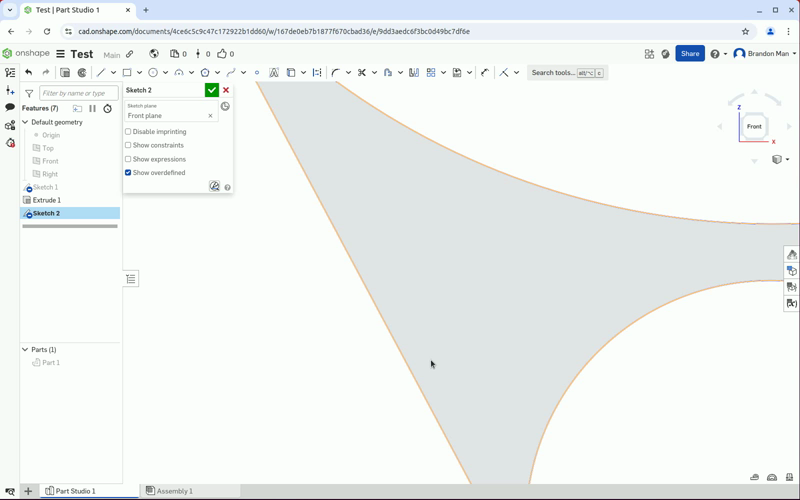
scroll(-6)
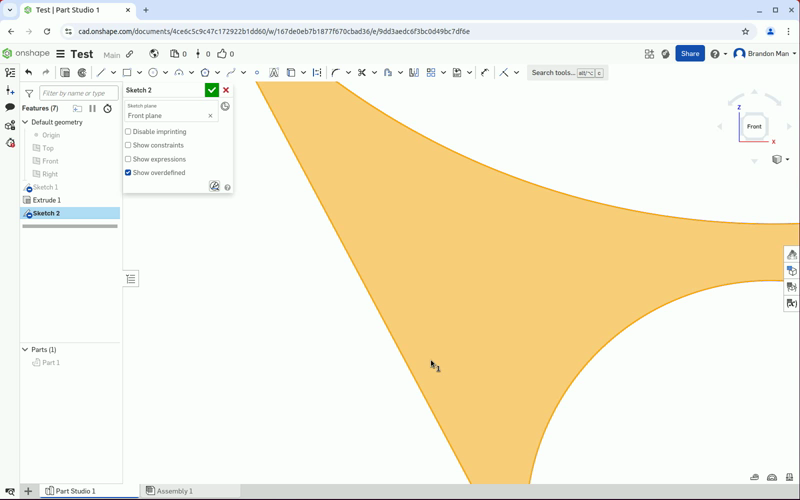
scroll(-6)
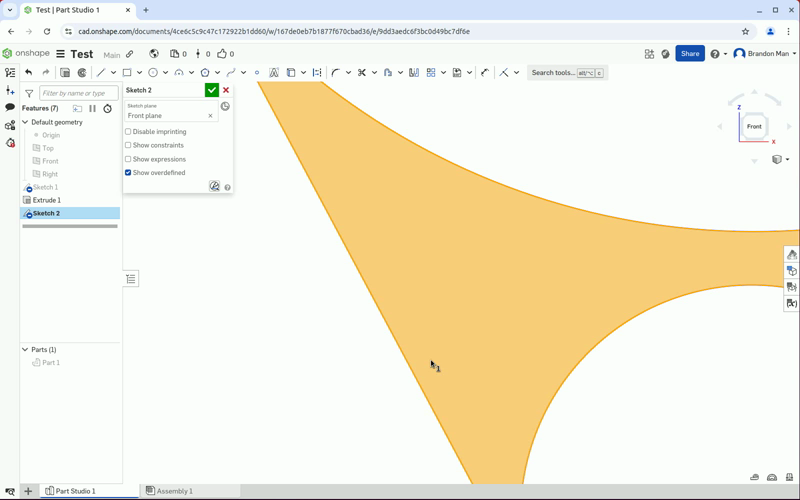
scroll(-6)
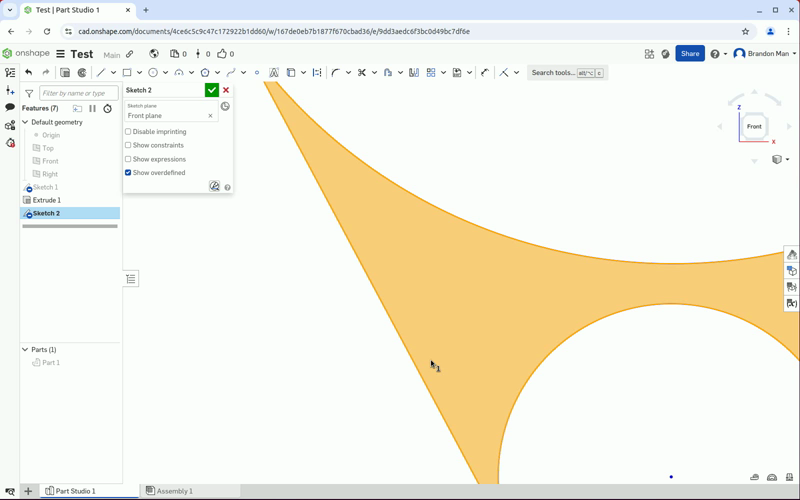
scroll(-6)
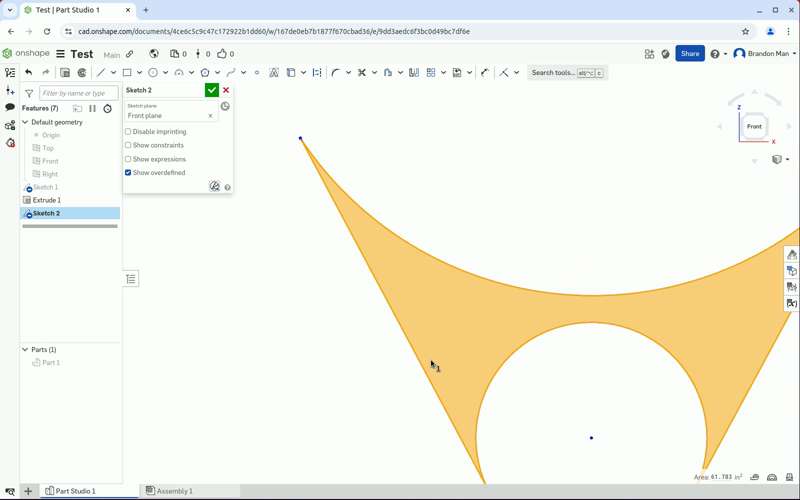
scroll(-6)
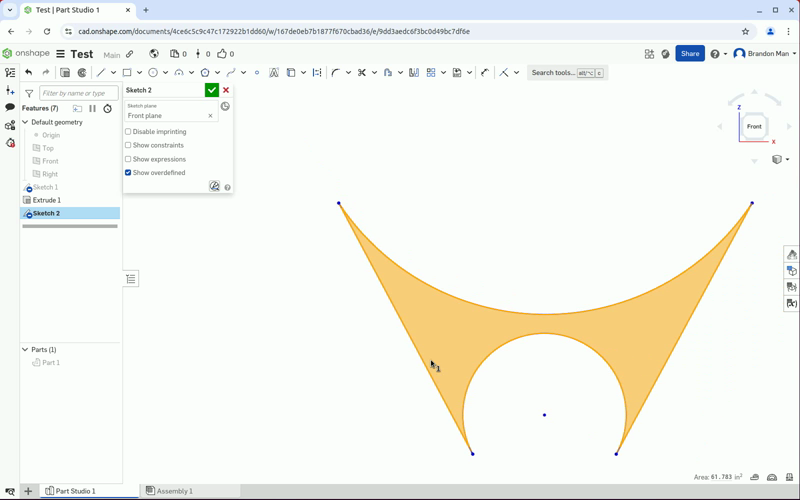
scroll(-6)
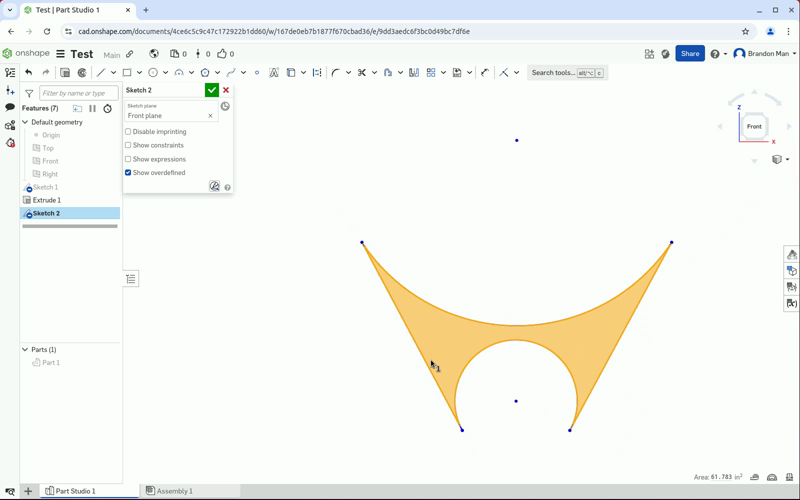
scroll(-6)
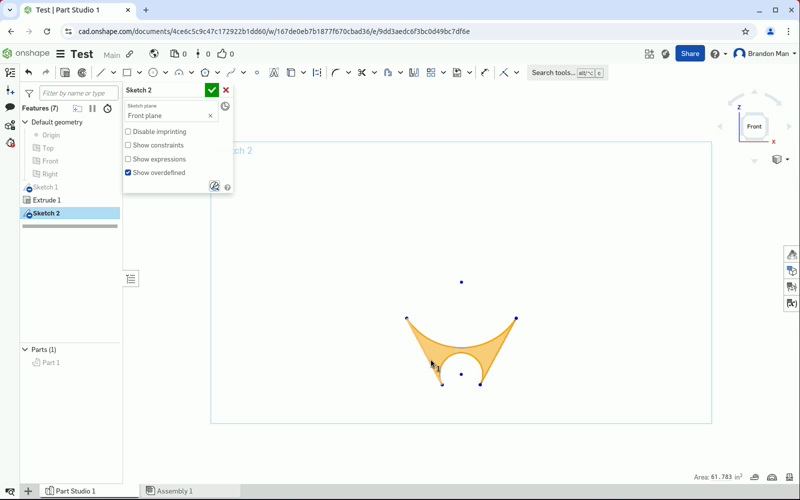
mouse_move(73, 352)
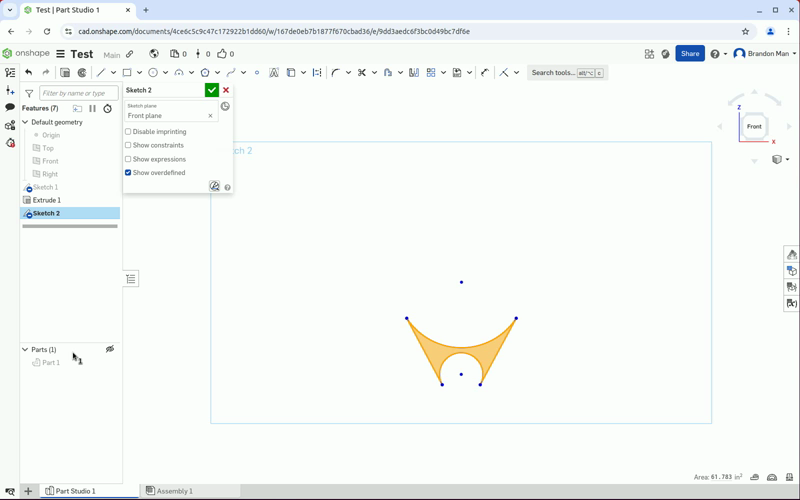
key(shift+y)
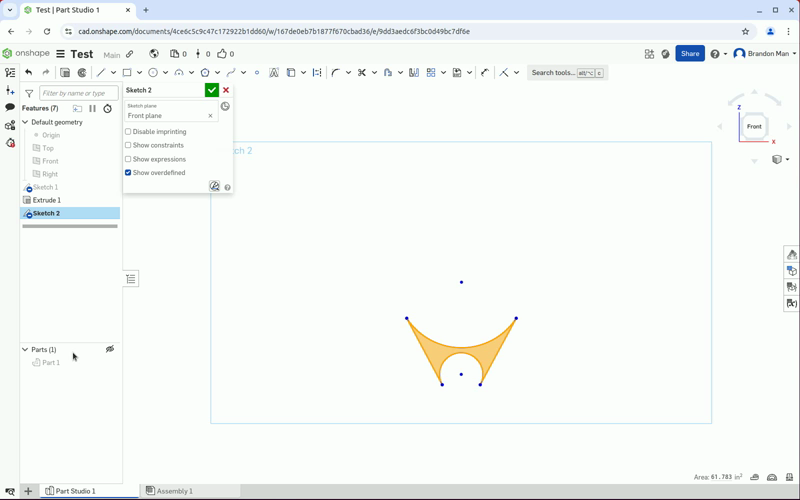
key(shift+e)
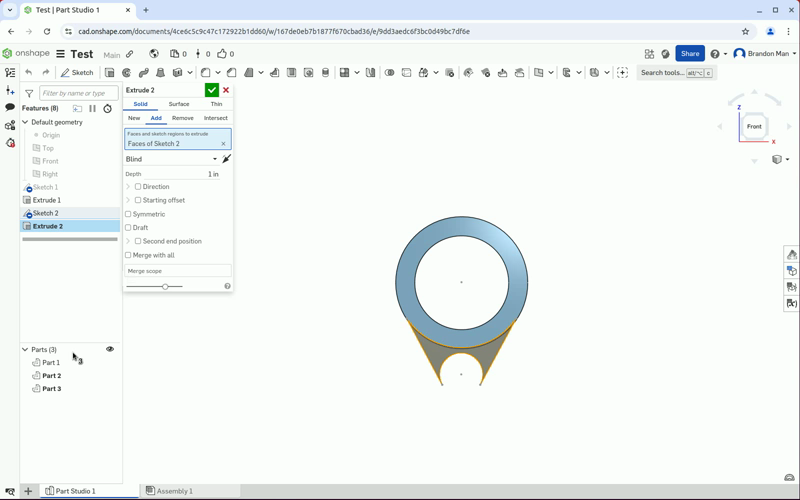
mouse_move(143, 106)
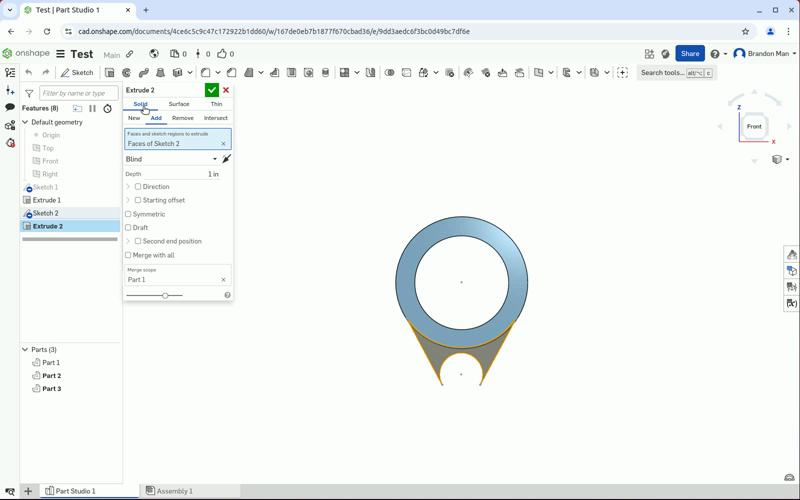
click(143, 106)
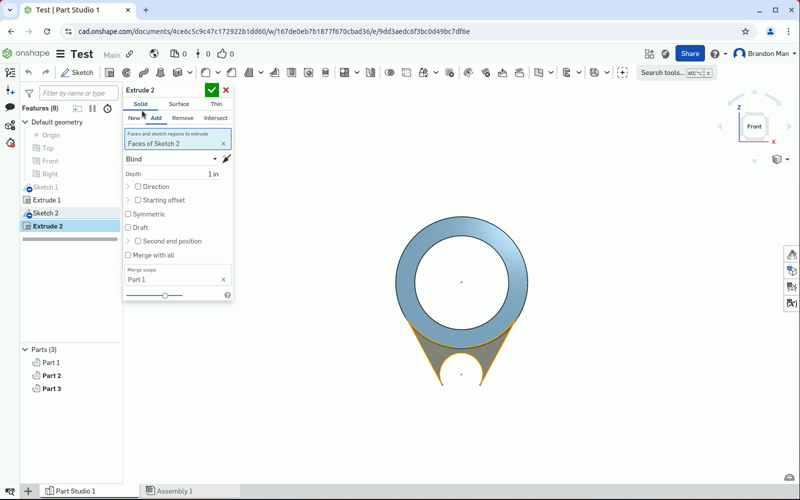
mouse_move(137, 120)
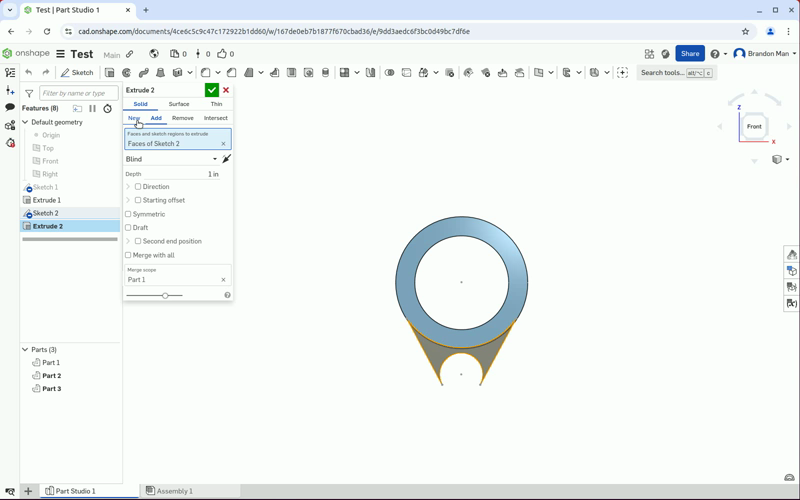
click(137, 120)
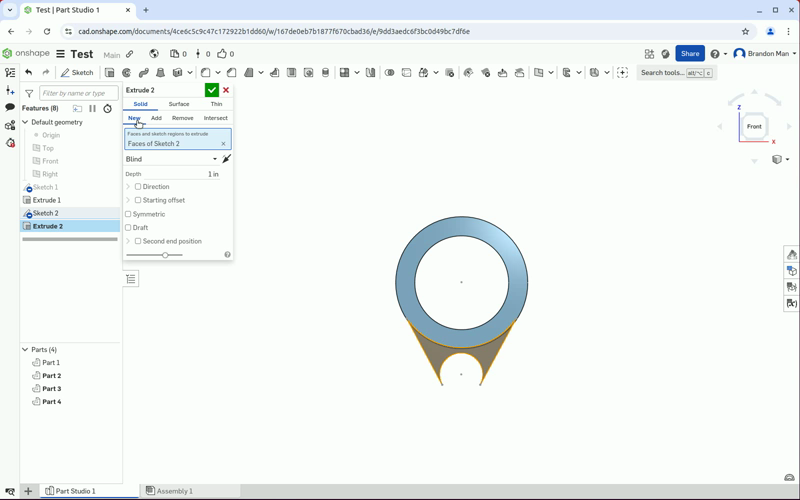
key(tab, 4)
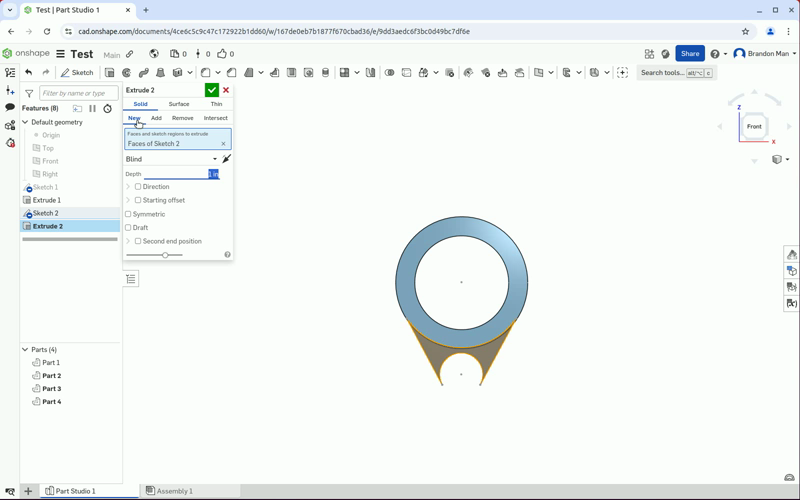
text(2.407)
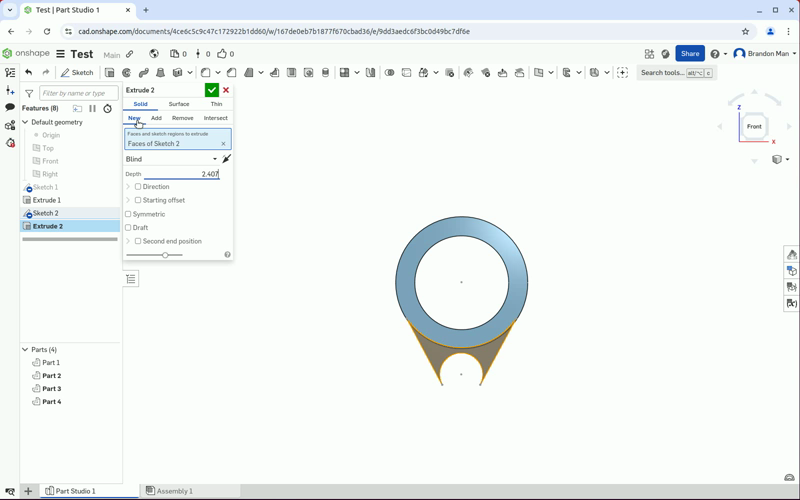
key(enter)
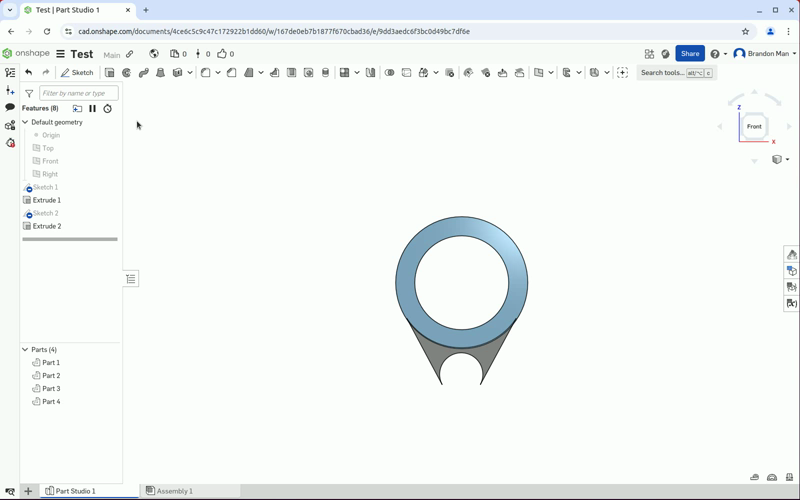
key(shift+h)
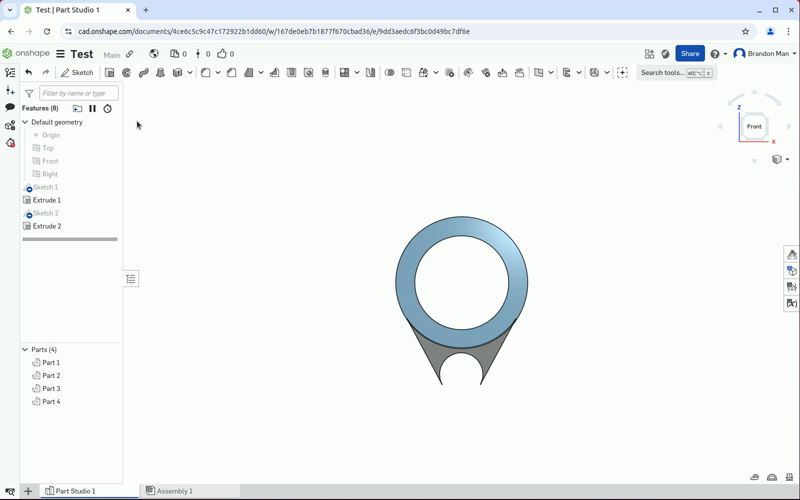
key(shift+h)
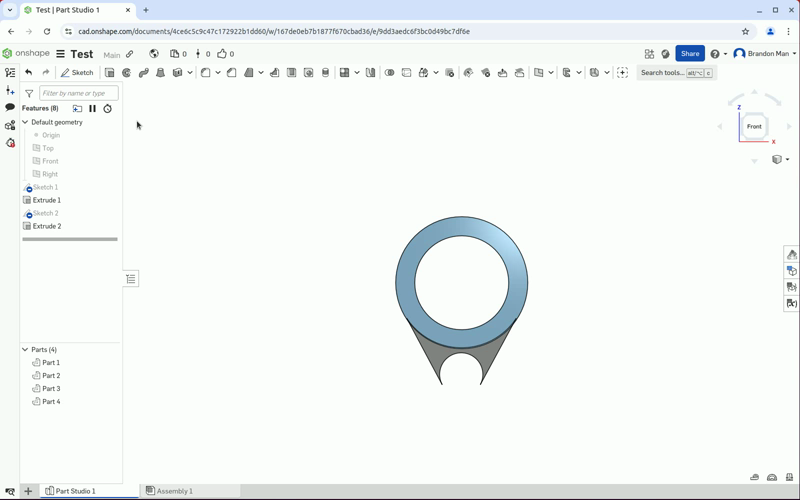
mouse_move(73, 189)
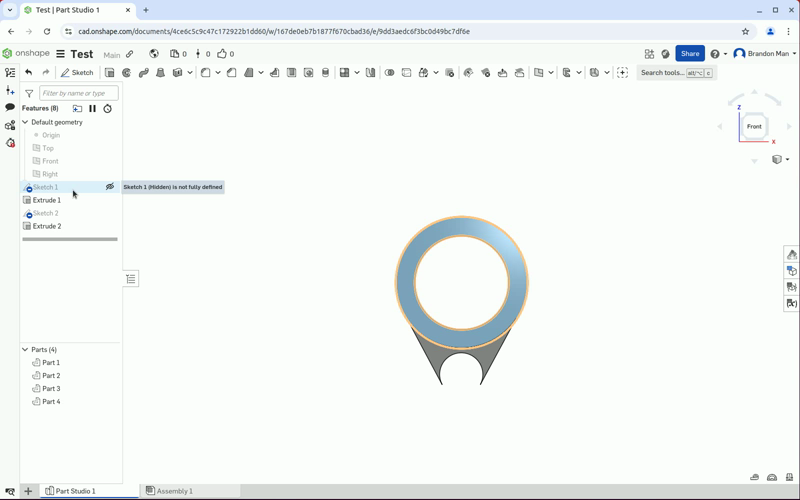
click(73, 189)
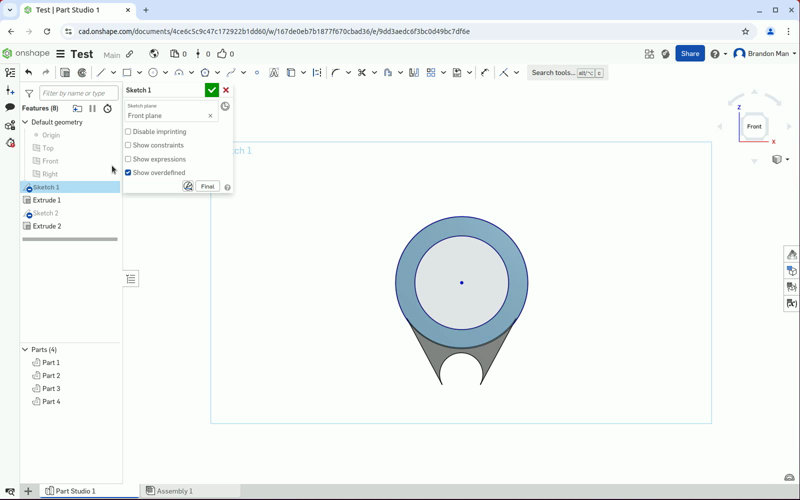
mouse_move(229, 92)
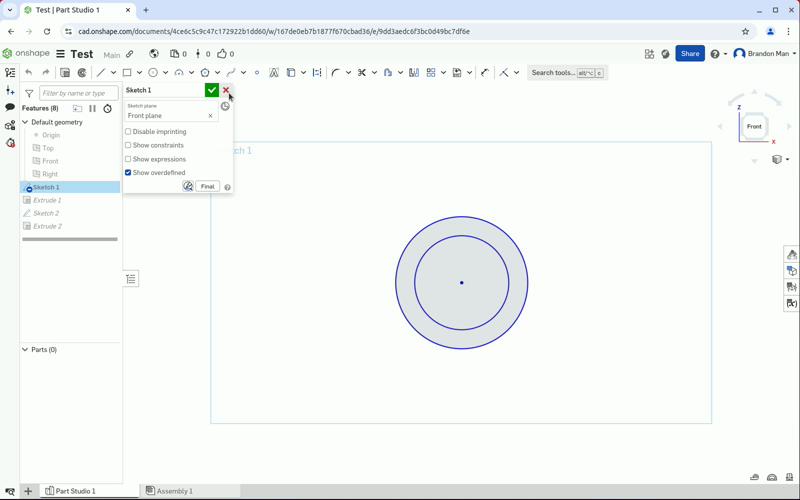
click(229, 92)
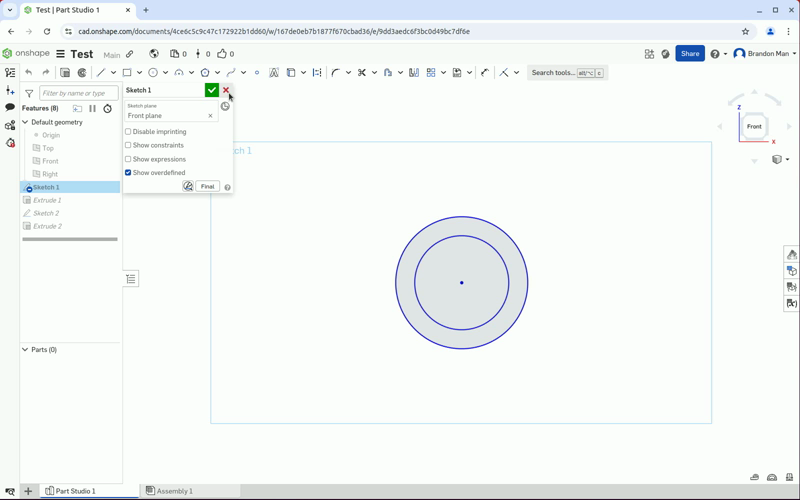
key(shift+s)
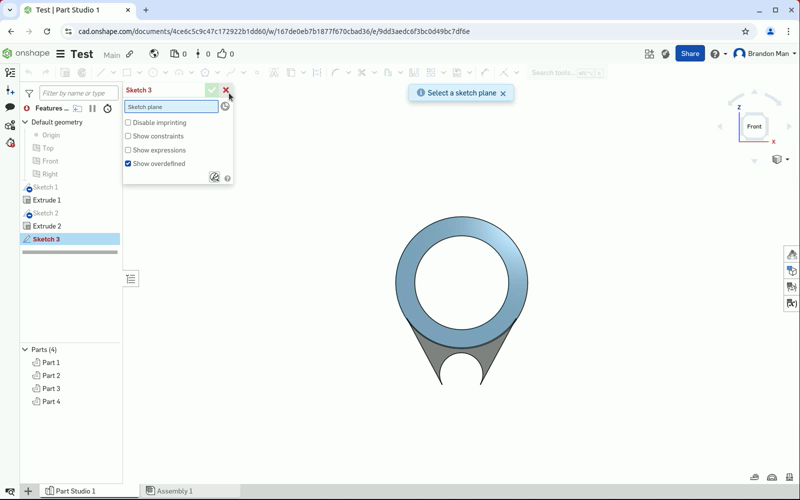
mouse_move(73, 163)
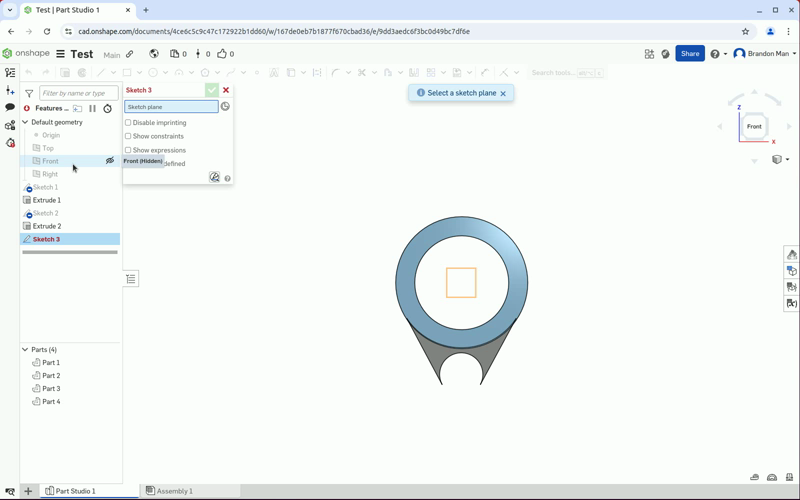
click(73, 163)
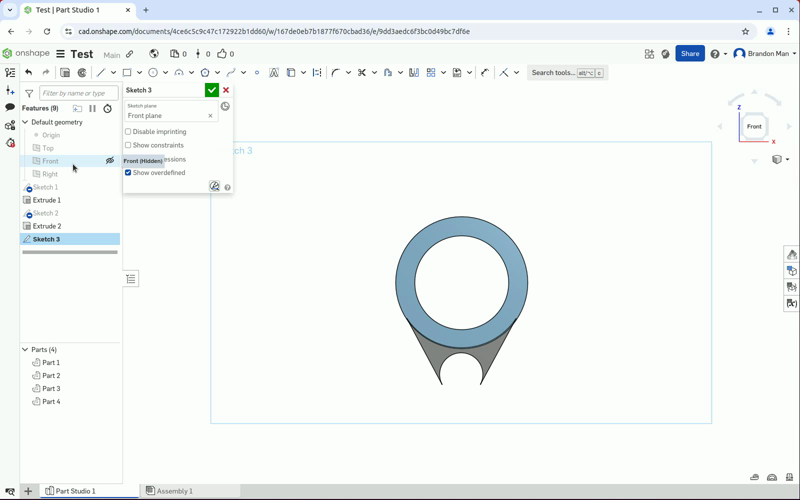
mouse_move(73, 352)
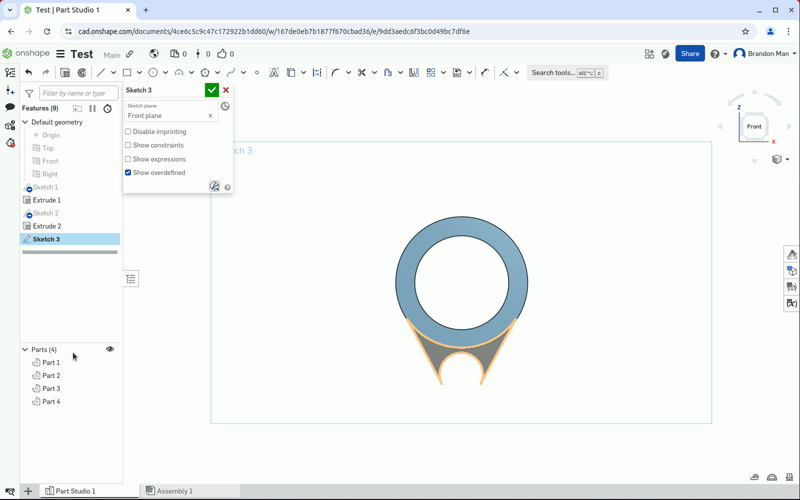
key(y)
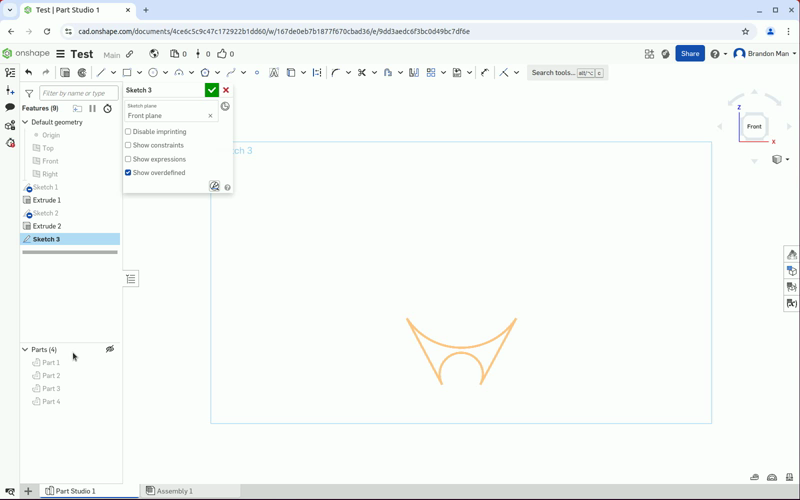
key(c)
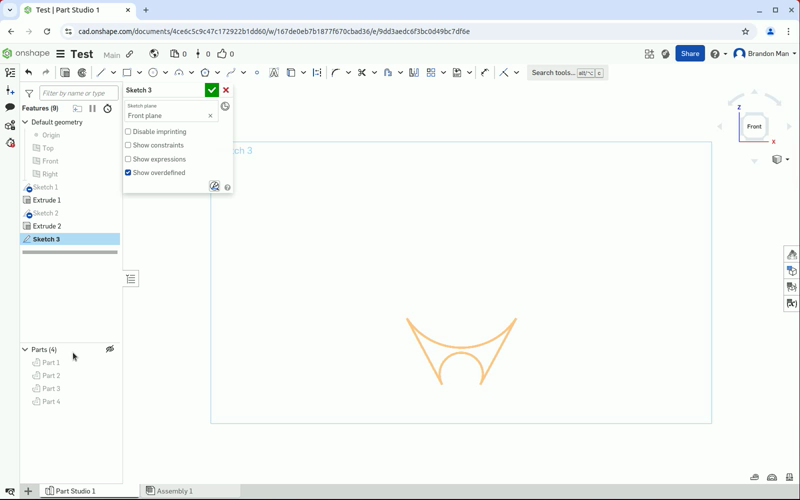
key_down(shift)
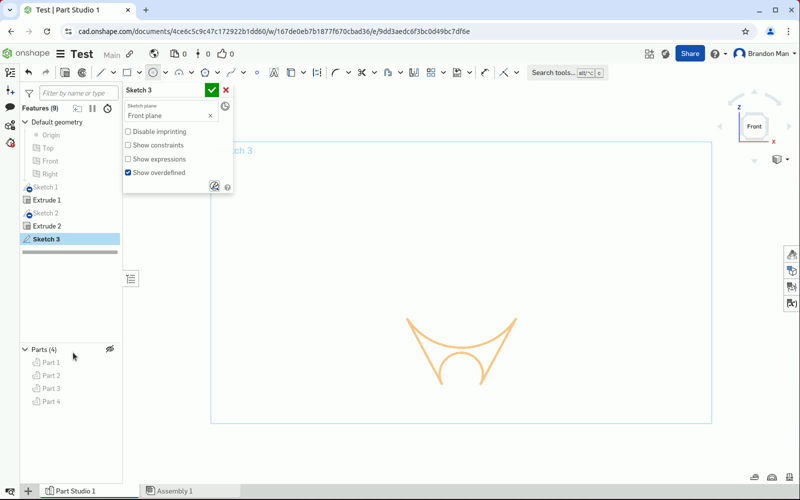
mouse_move(461, 374)
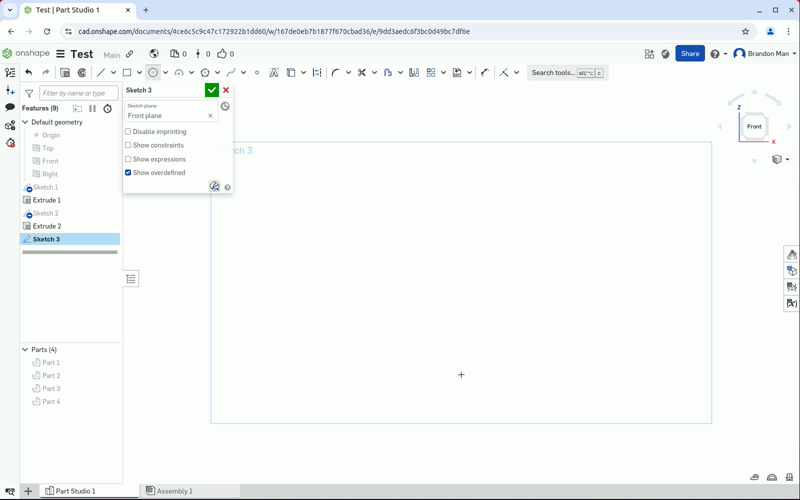
click(461, 374)
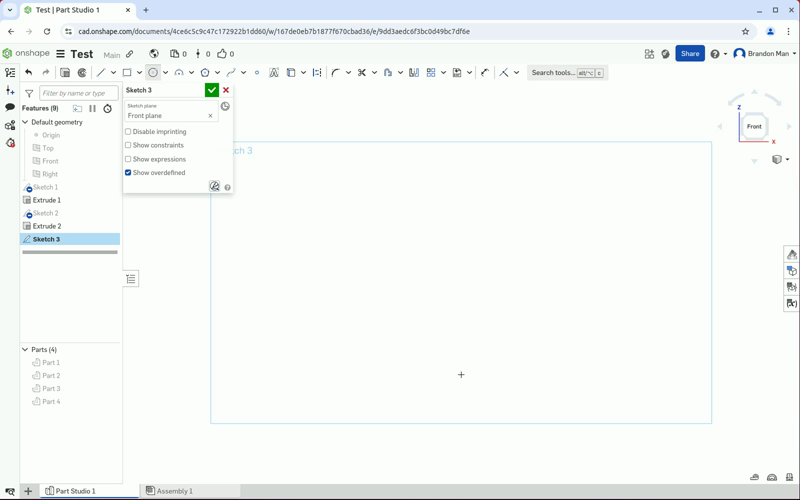
key_up(shift)
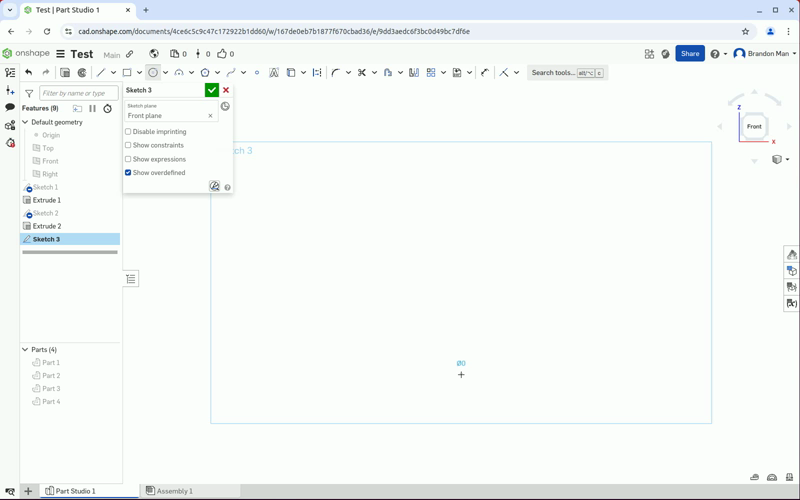
mouse_move(482, 374)
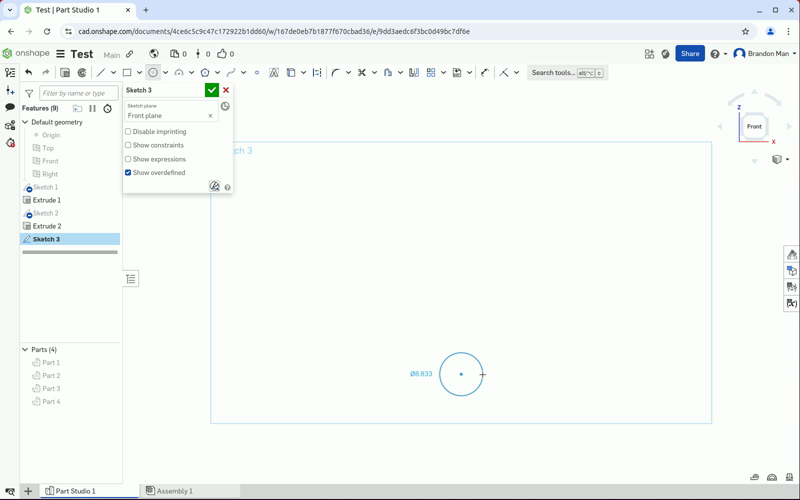
click(482, 374)
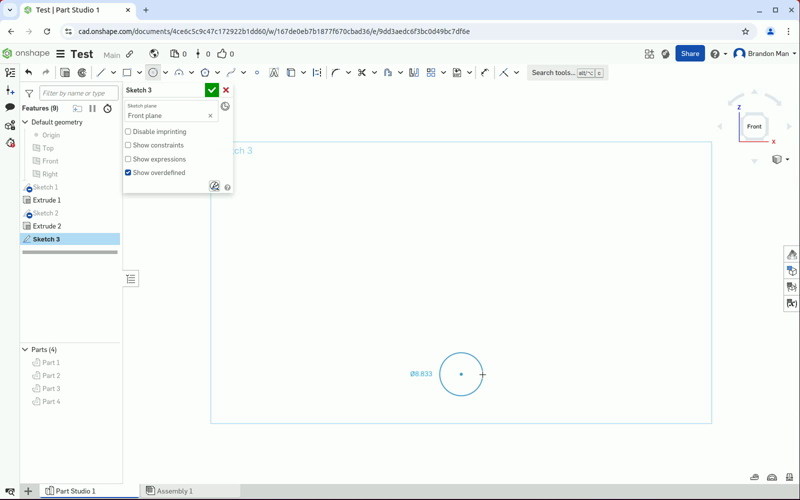
key(esc)
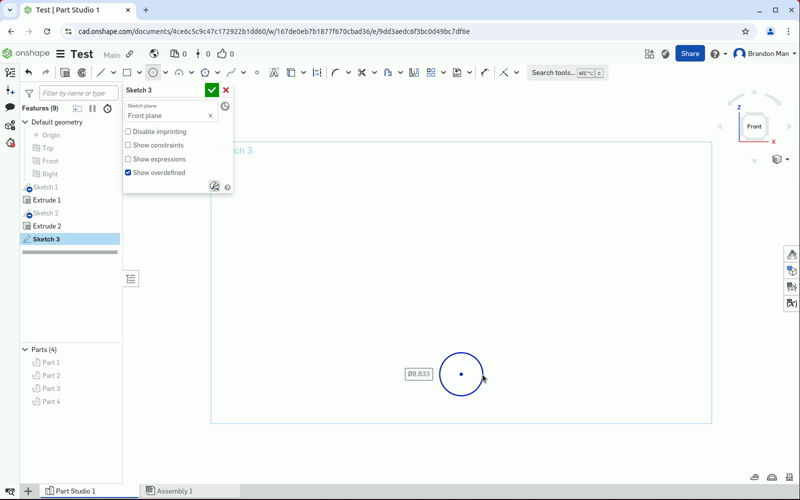
key(c)
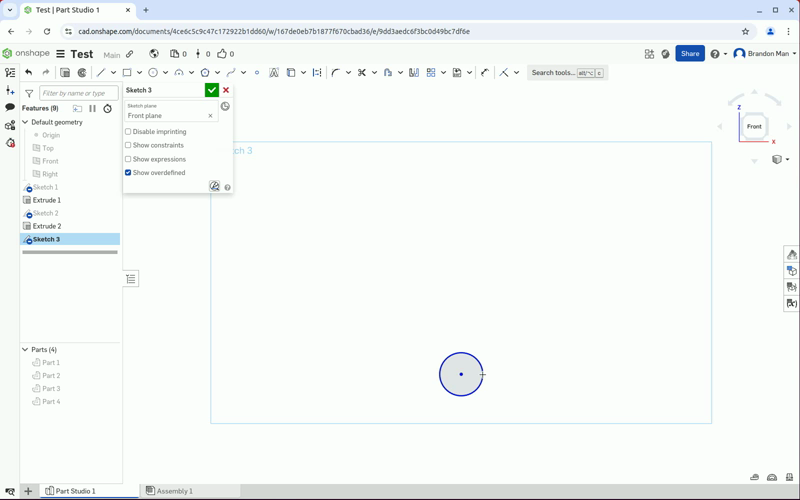
key_down(shift)
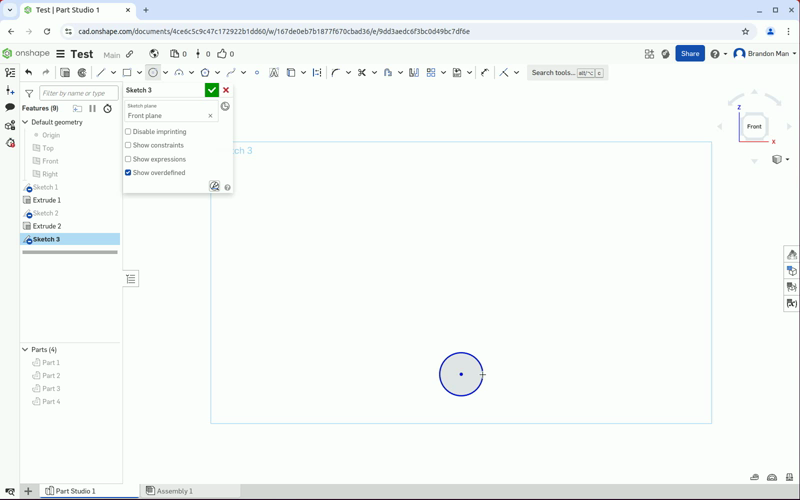
mouse_move(461, 374)
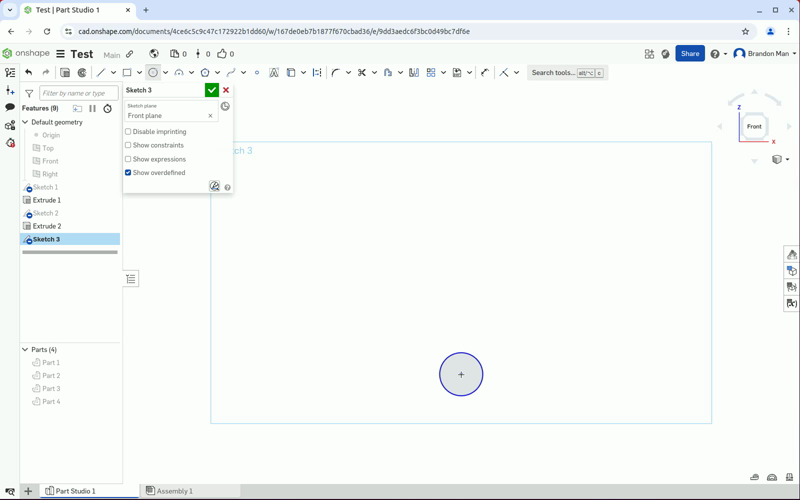
click(461, 374)
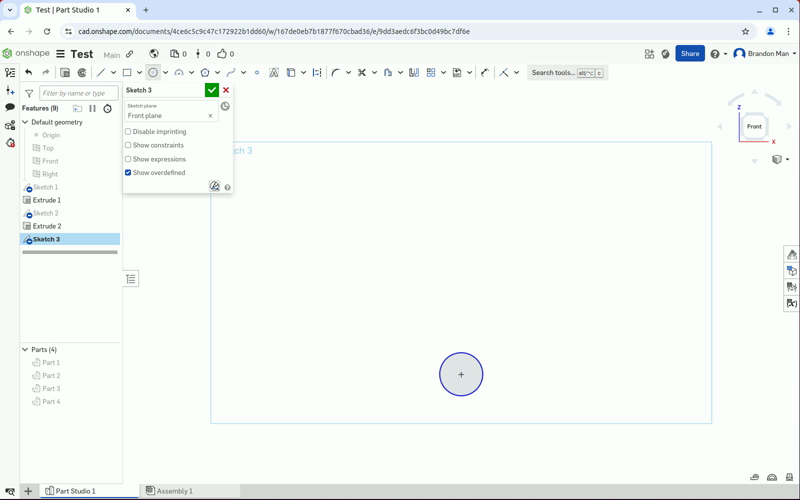
key_up(shift)
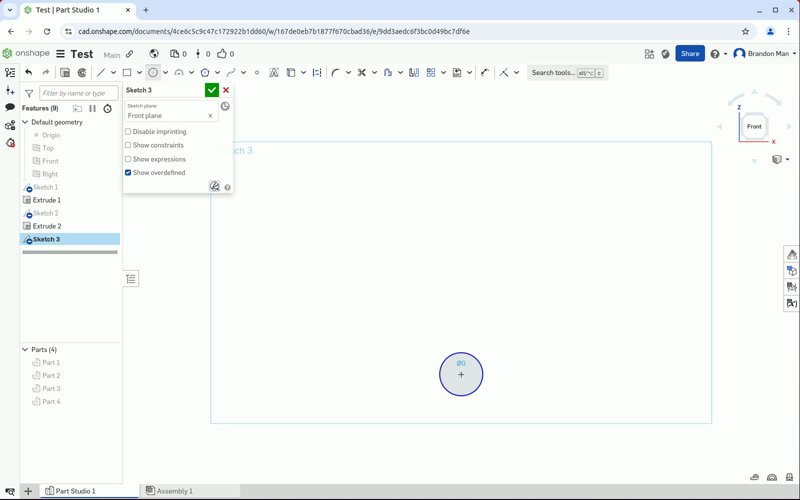
mouse_move(469, 374)
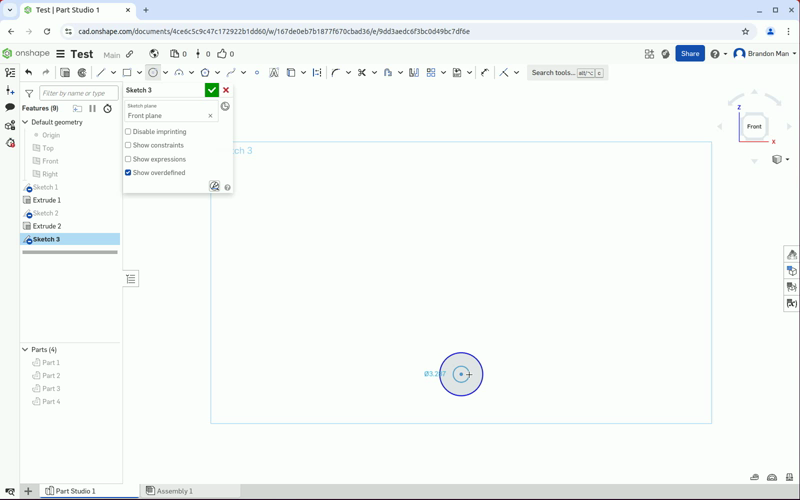
click(469, 374)
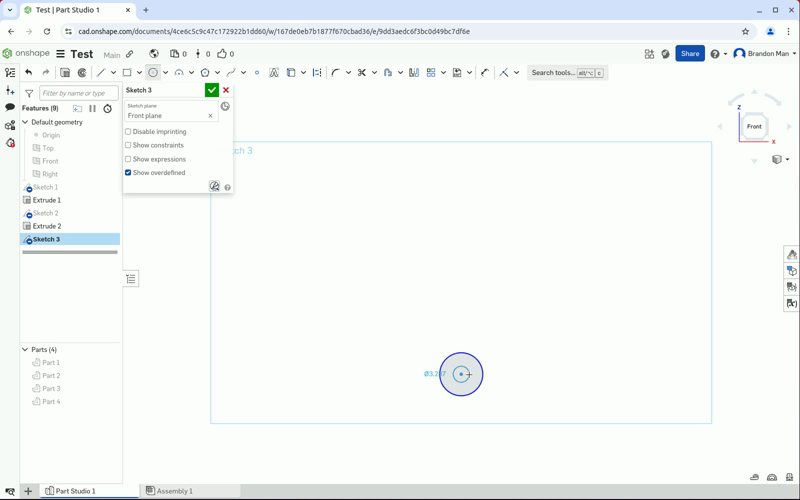
key(esc)
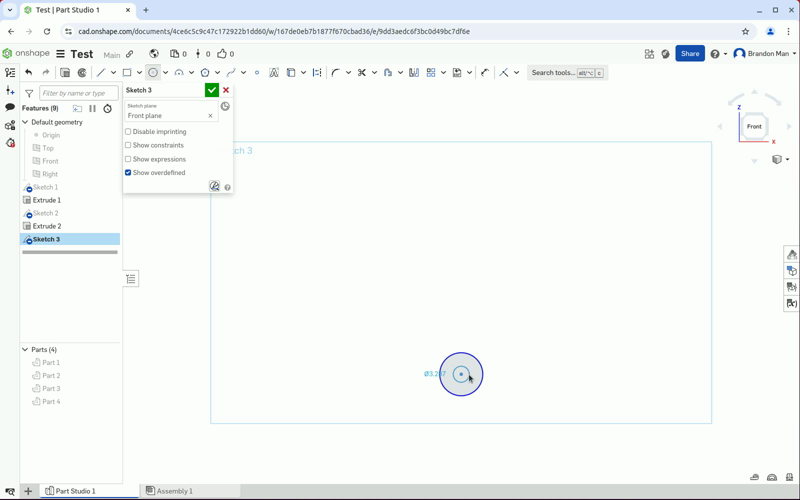
mouse_move(470, 390)
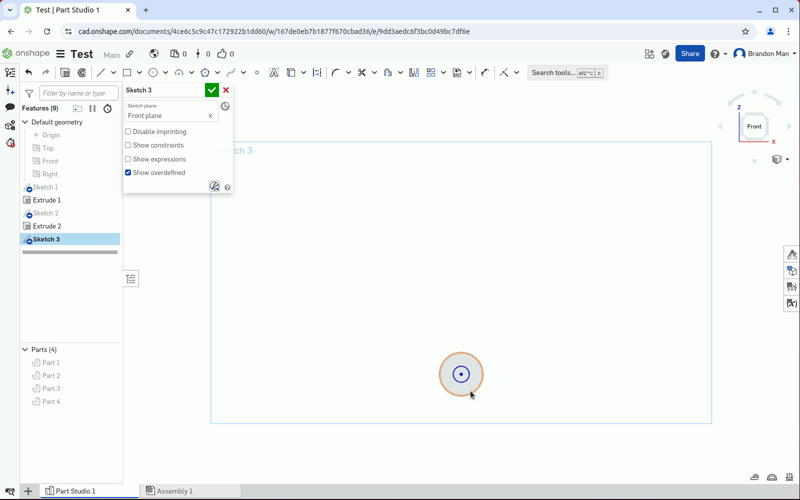
scroll(6)
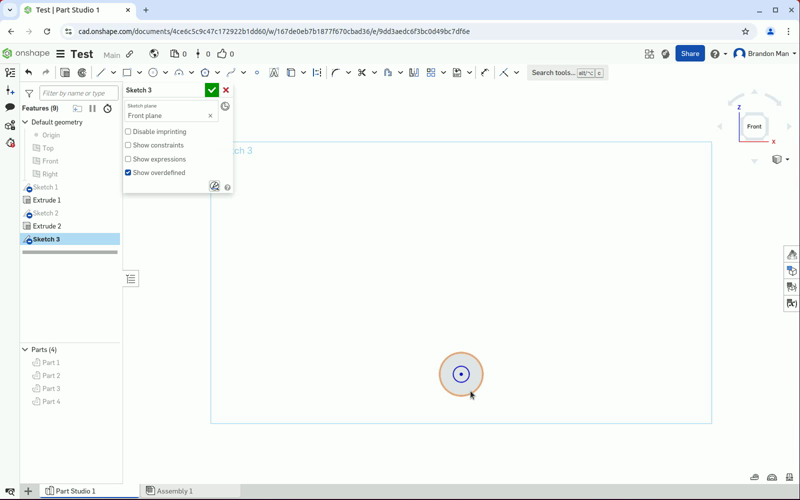
scroll(6)
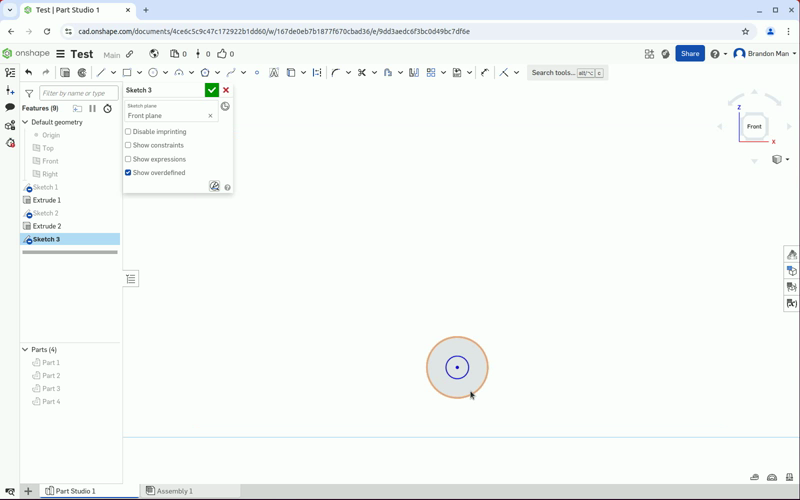
scroll(6)
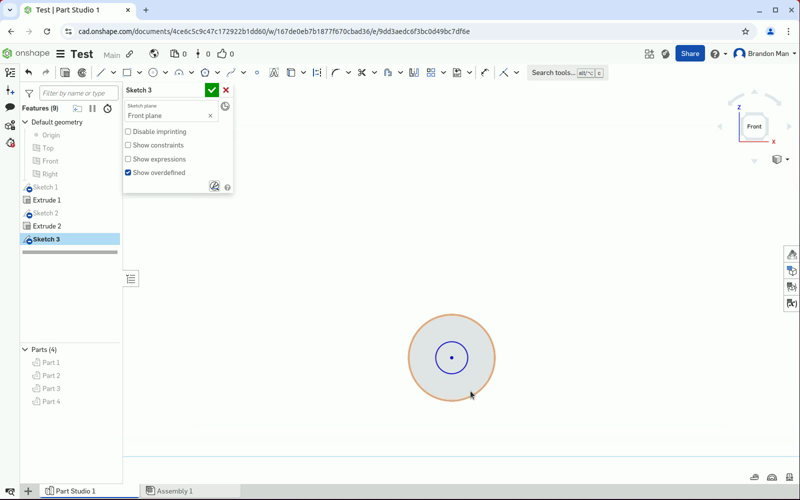
scroll(6)
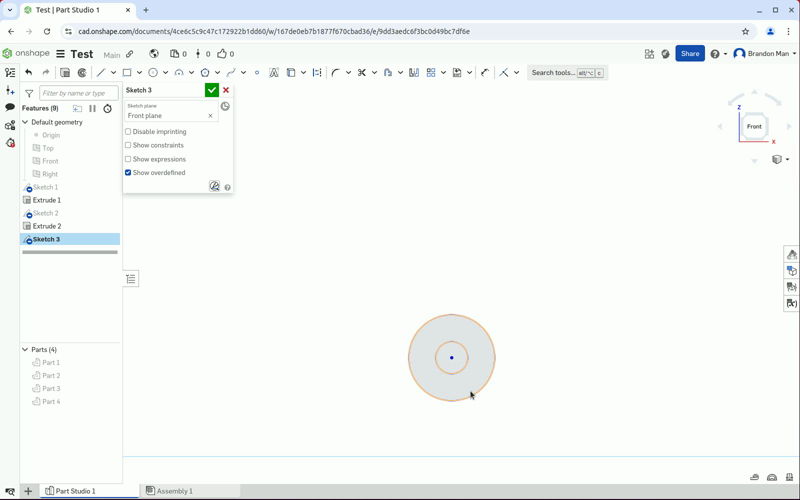
scroll(6)
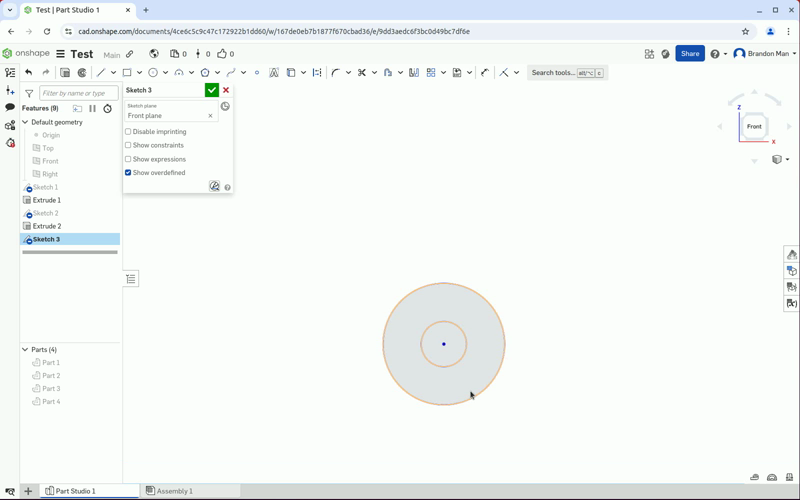
scroll(6)
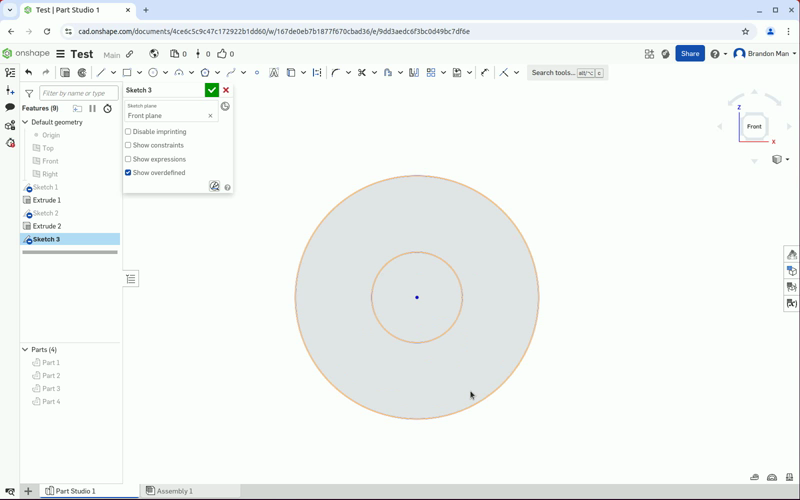
scroll(6)
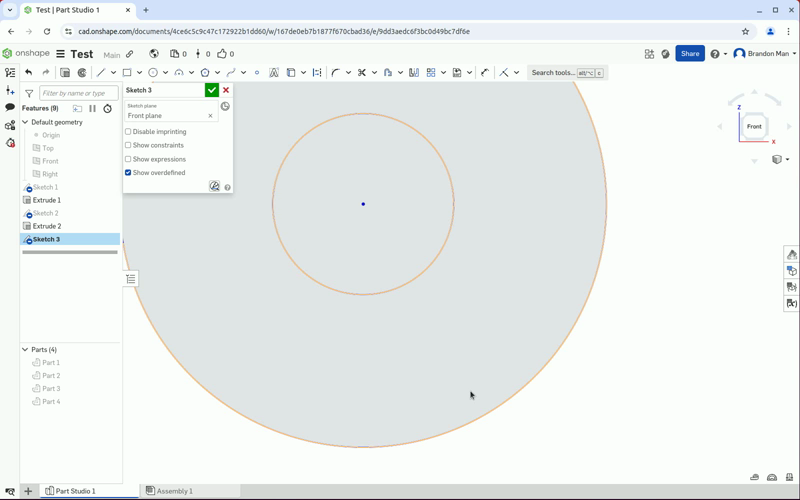
click(470, 390)
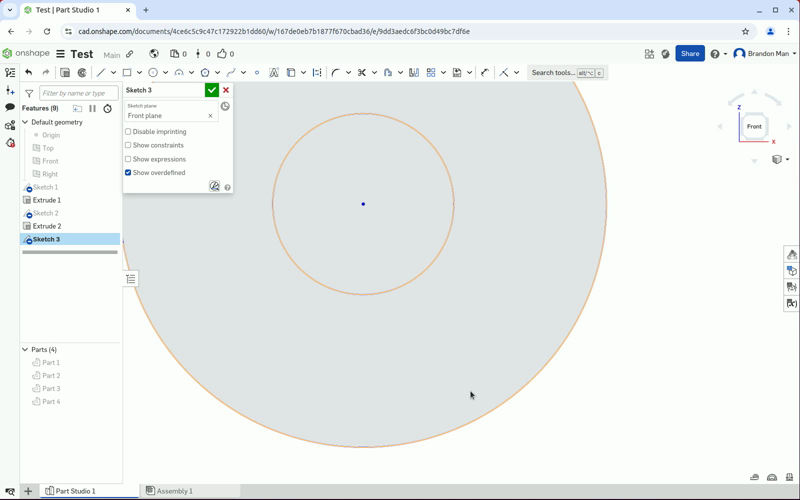
scroll(-6)
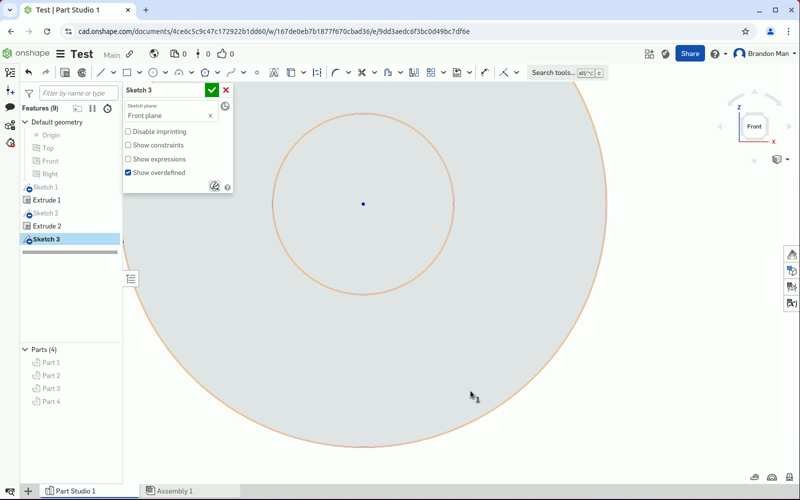
scroll(-6)
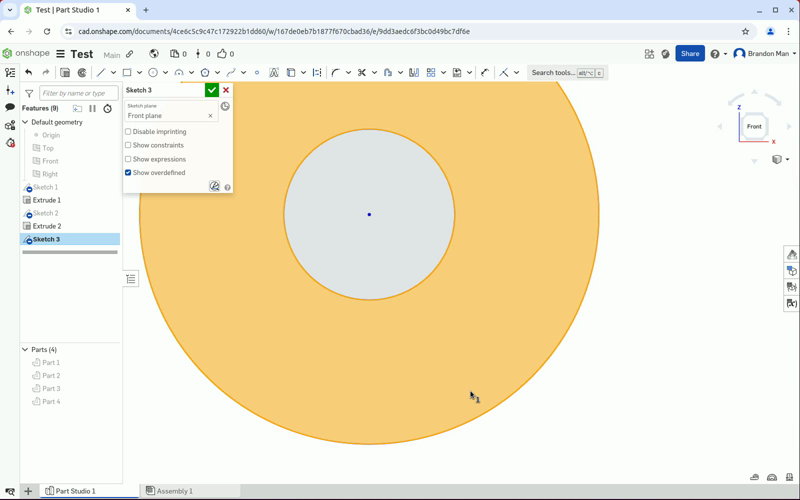
scroll(-6)
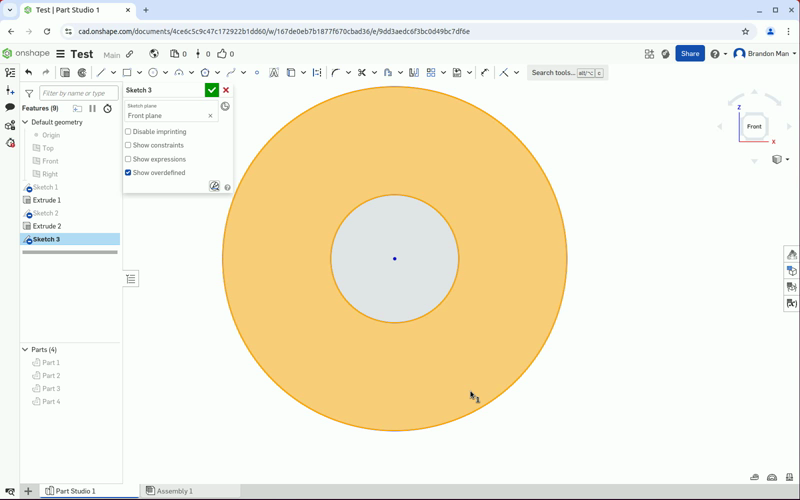
scroll(-6)
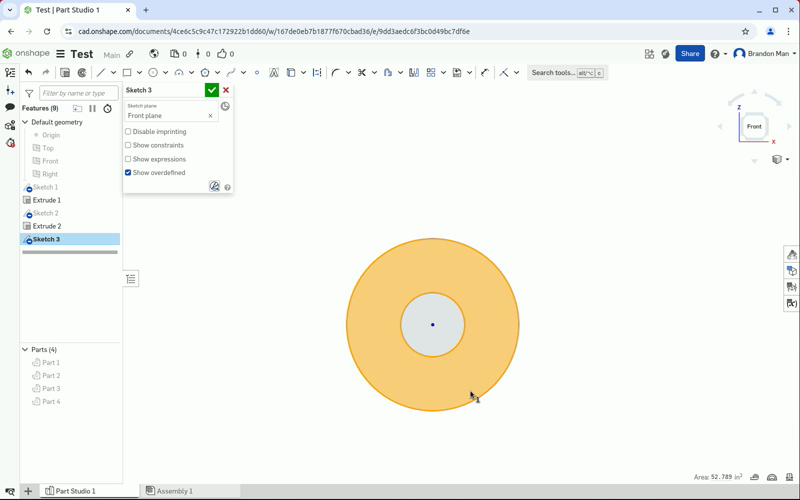
scroll(-6)
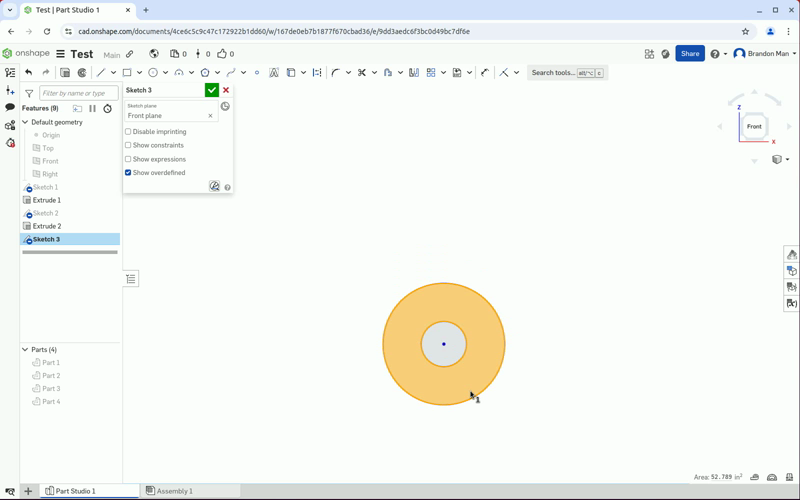
scroll(-6)
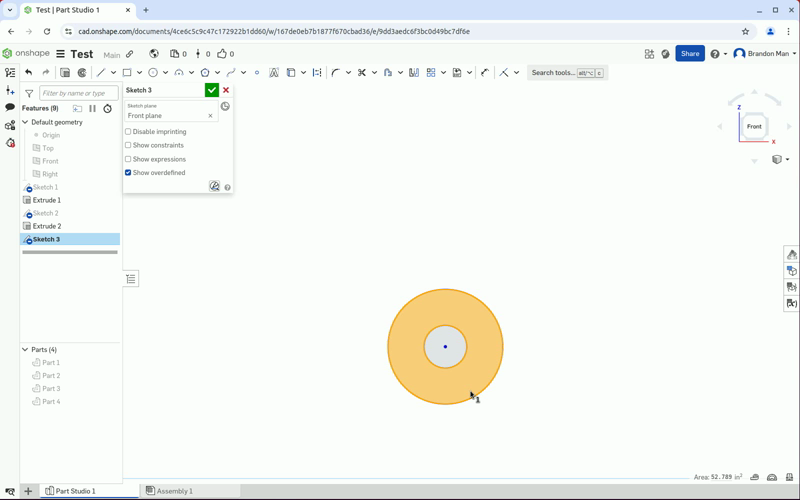
scroll(-6)
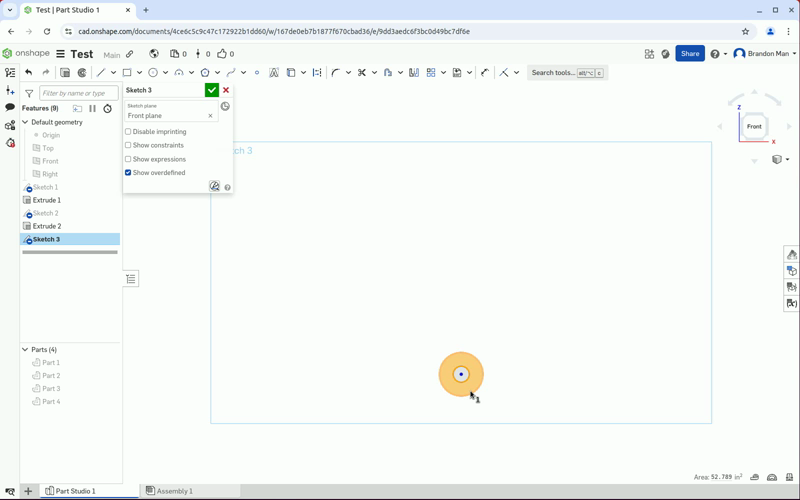
mouse_move(73, 352)
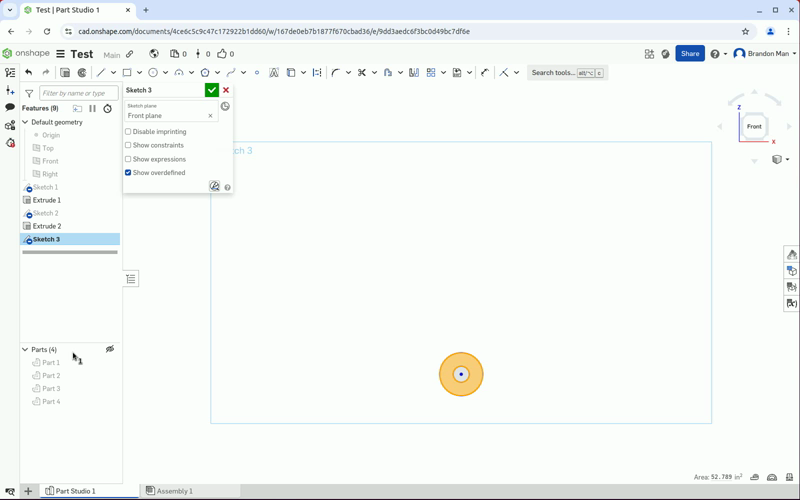
key(shift+y)
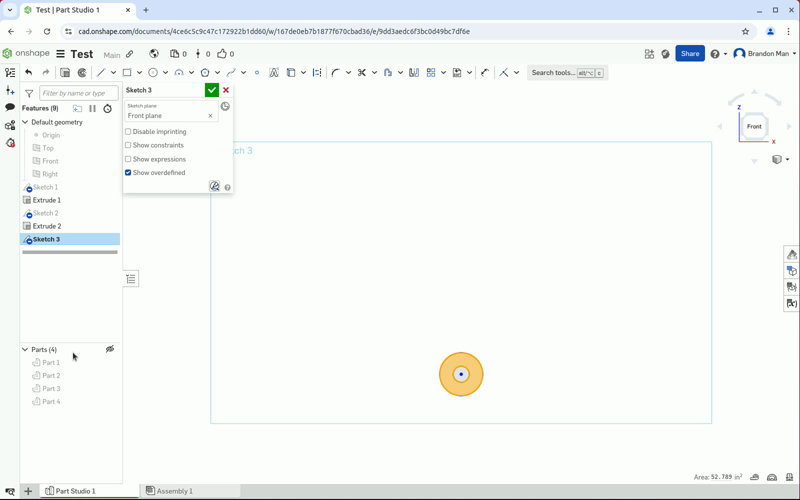
key(shift+e)
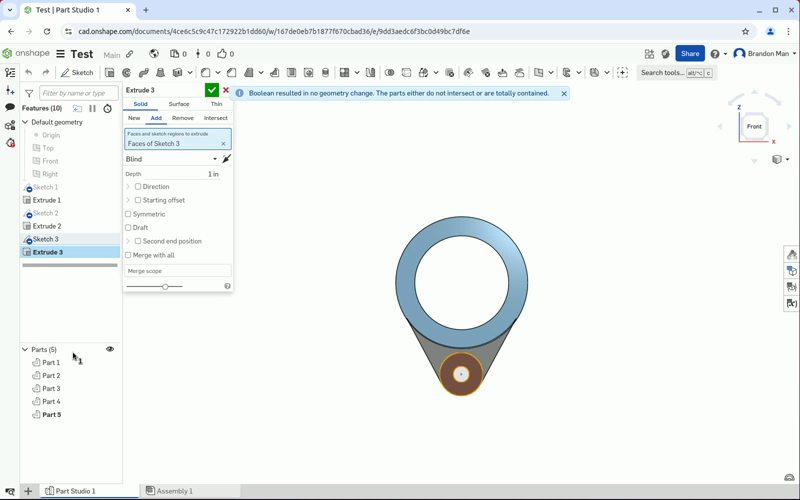
mouse_move(143, 106)
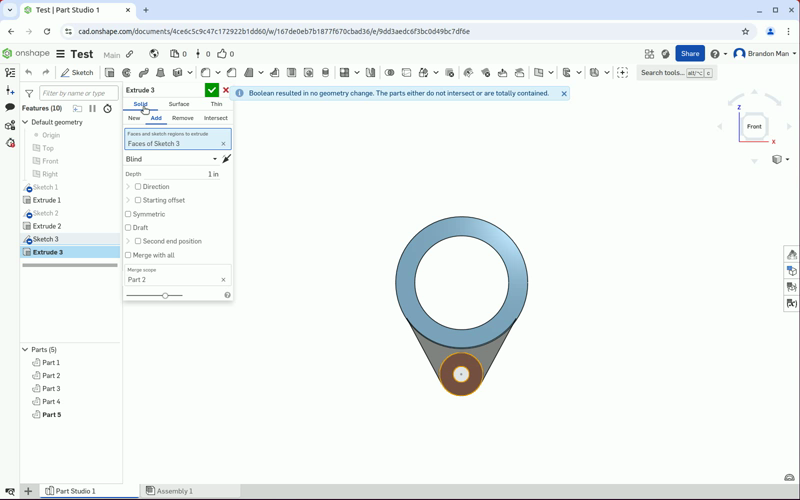
click(143, 106)
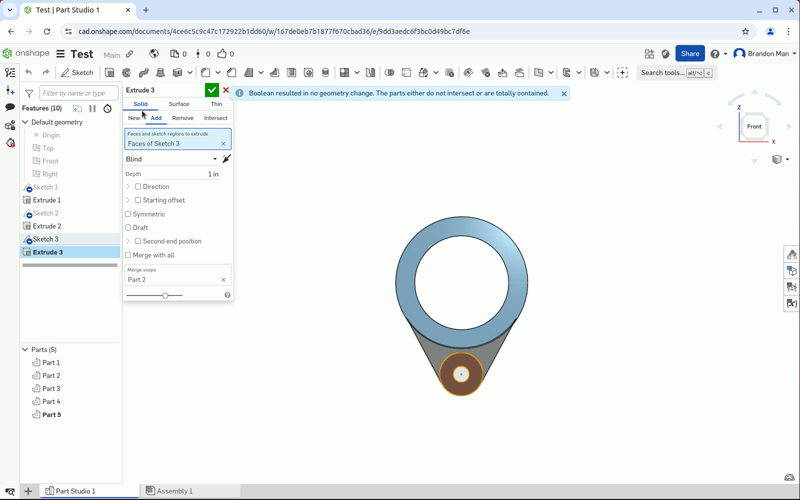
mouse_move(137, 120)
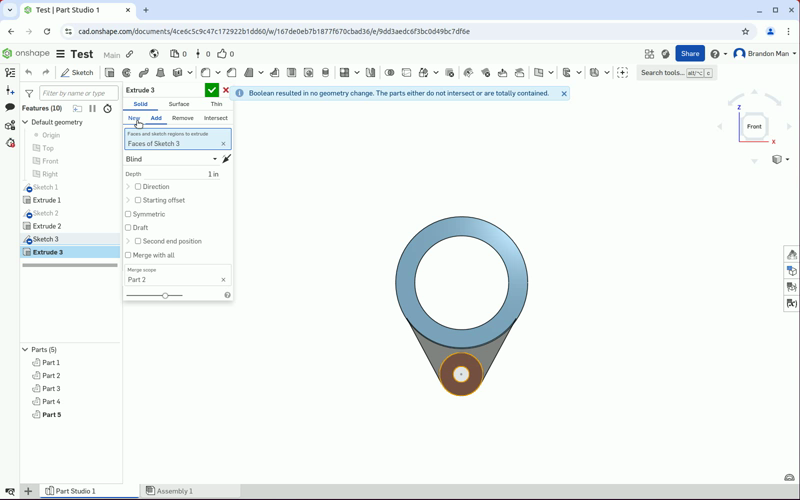
click(137, 120)
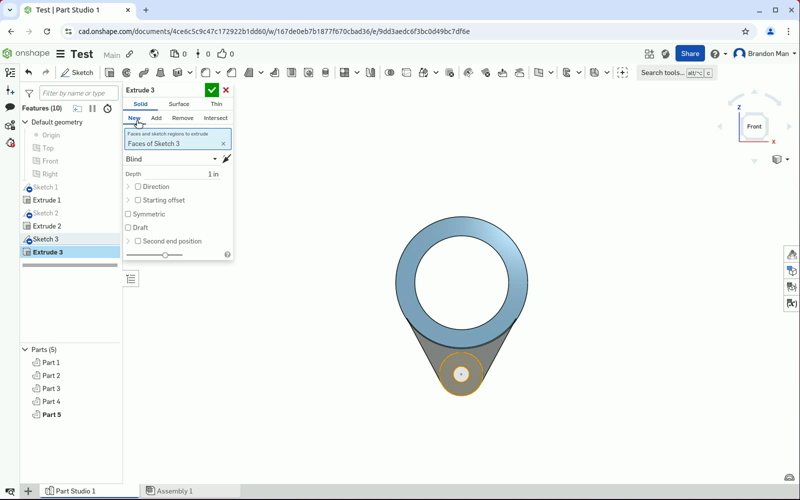
key(tab, 4)
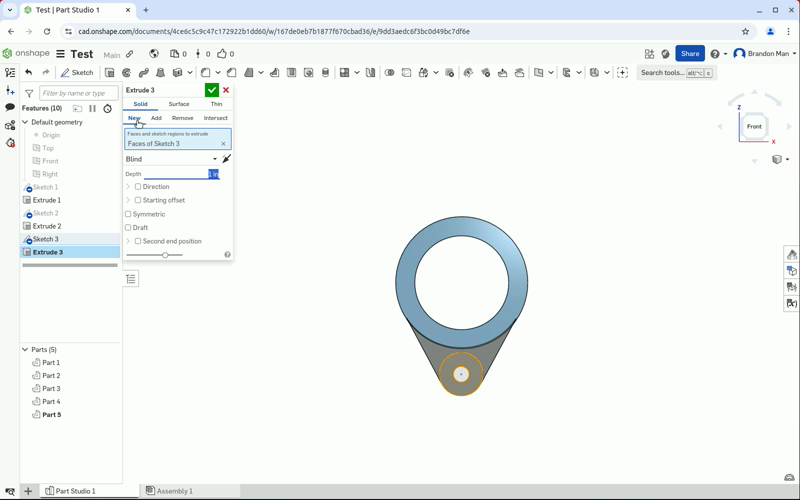
text(2.407)
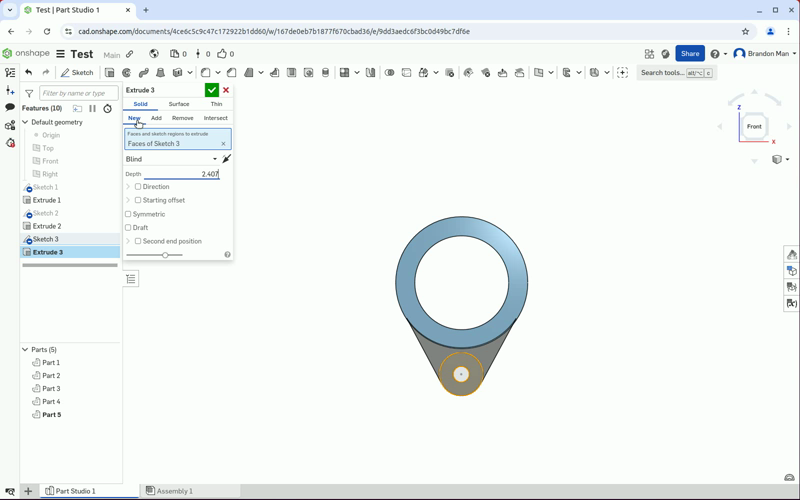
key(enter)
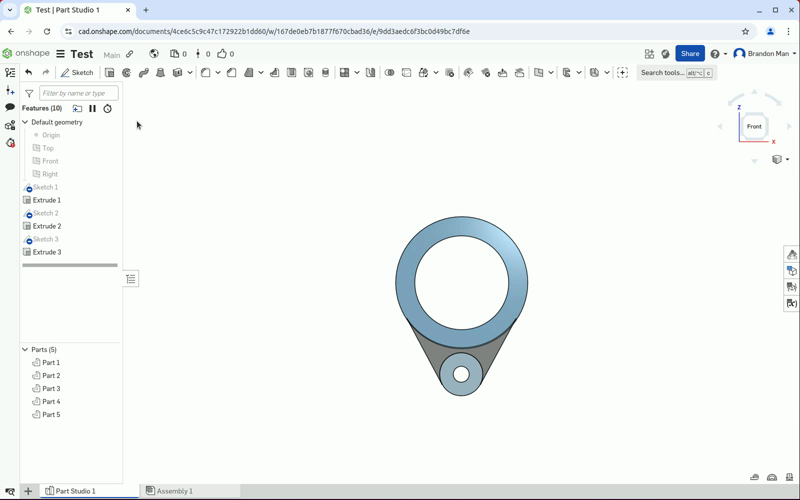
key(shift+h)
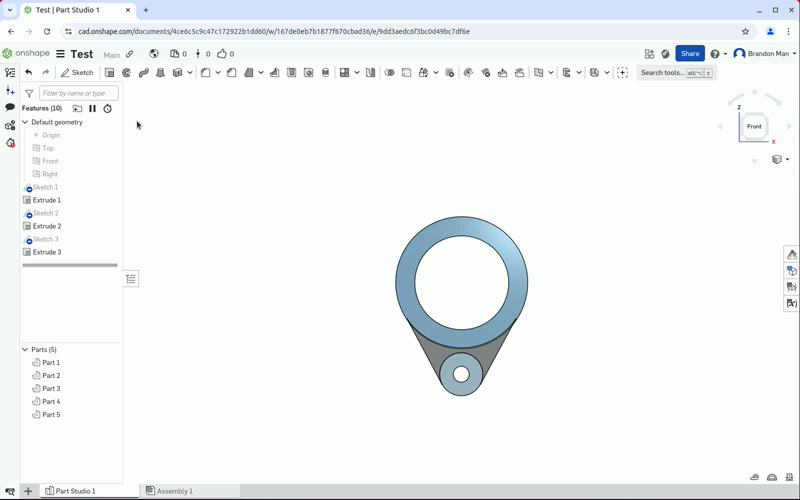
key(shift+h)
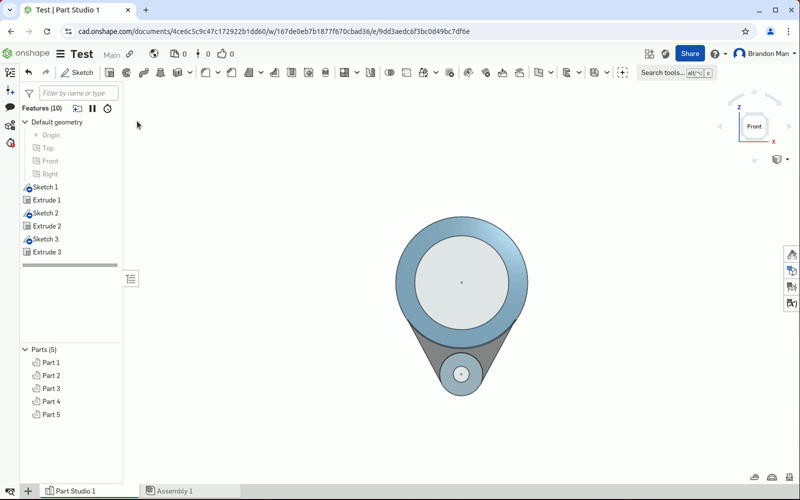
key(shift+7)
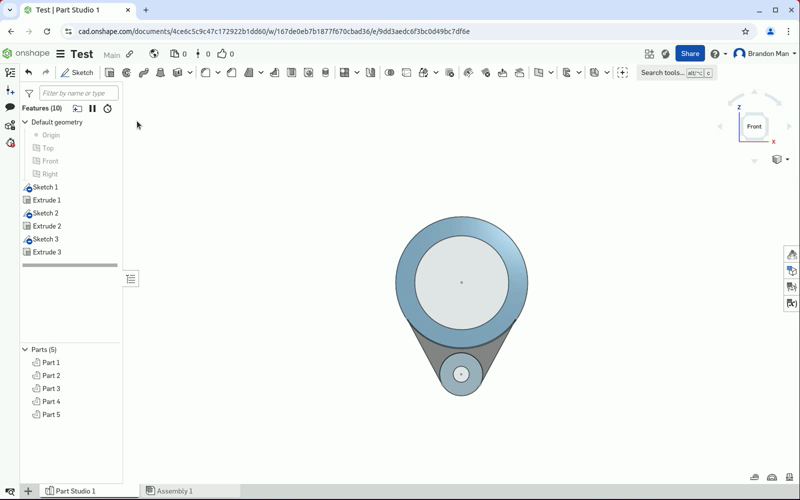
key(left, 2)
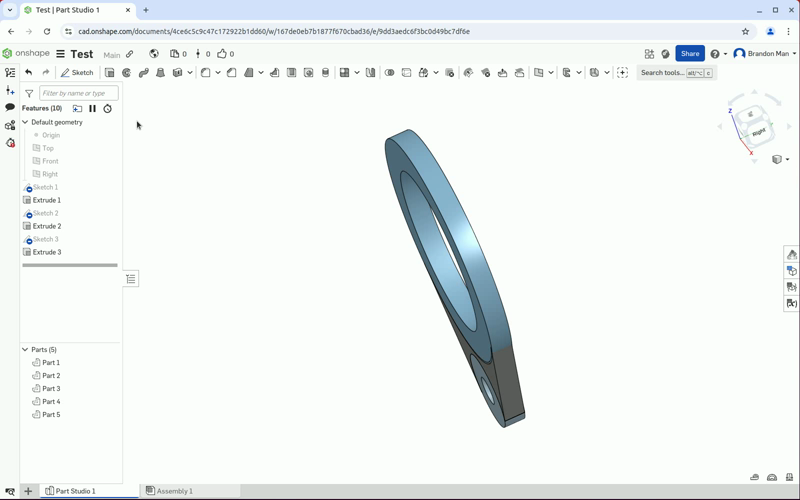
key(down, 2)
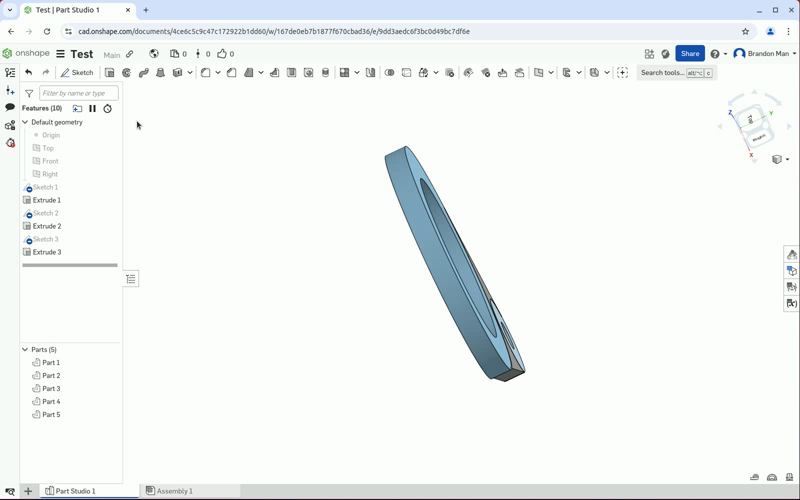
key(up, 2)
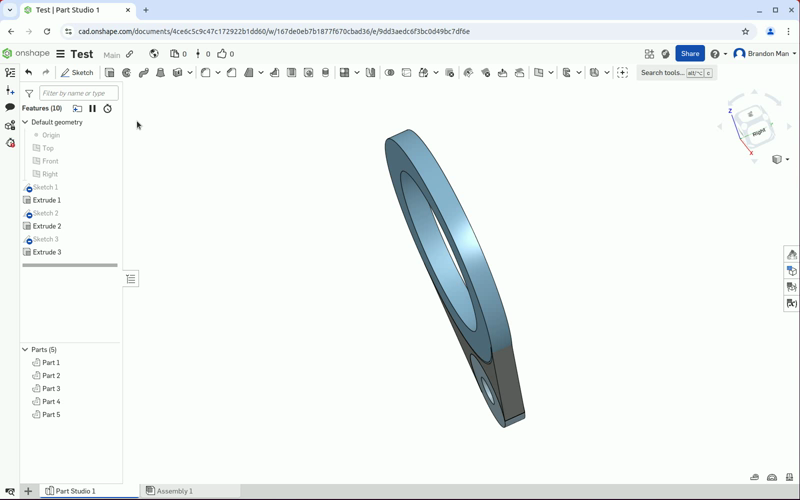
key(right, 2)
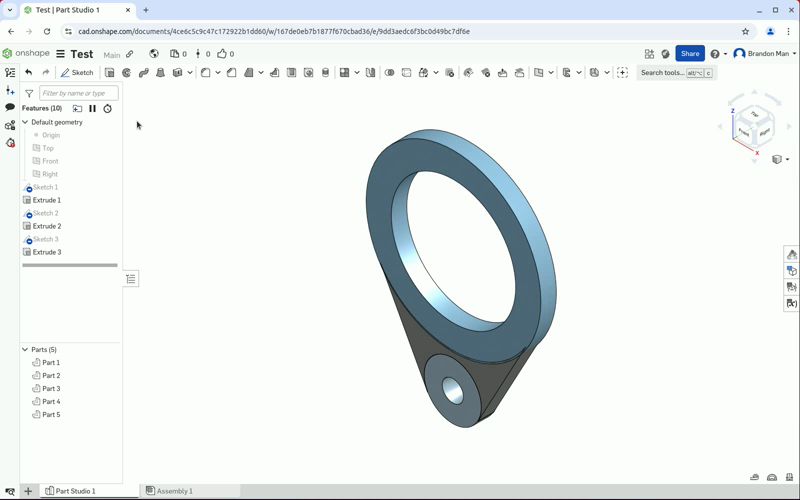
mouse_move(73, 189)
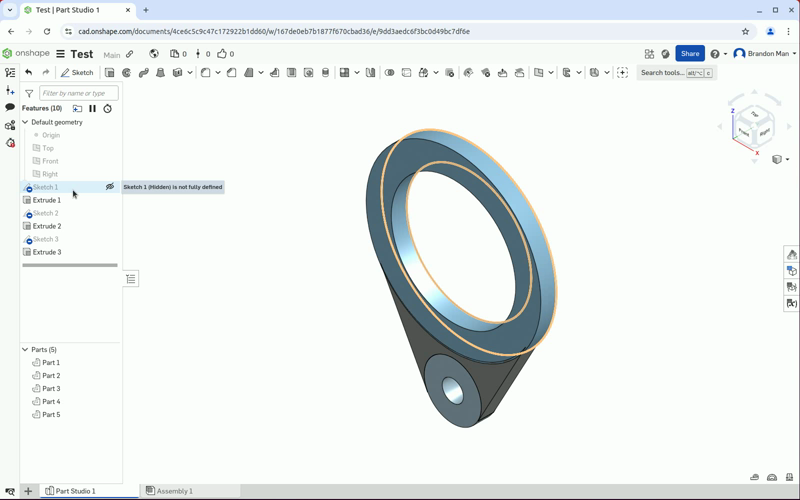
click(73, 189)